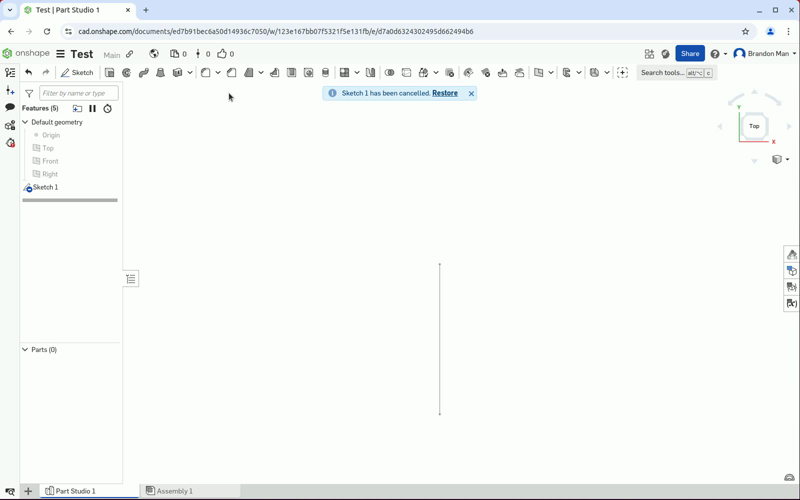
key(shift+h)
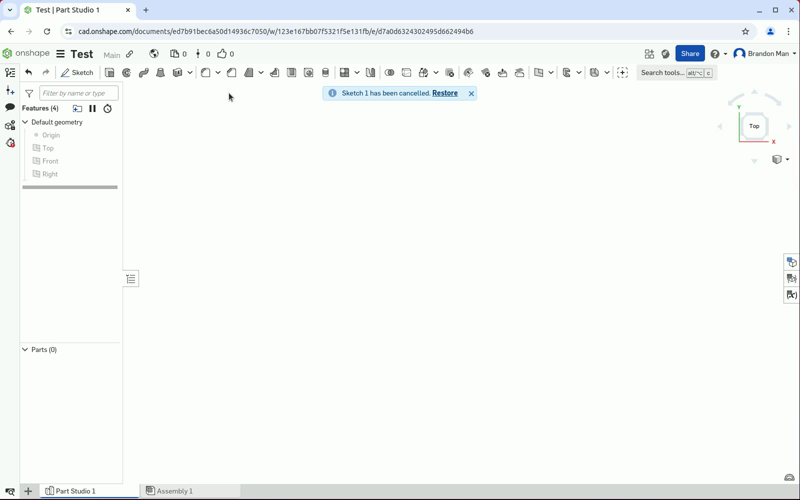
mouse_move(73, 352)
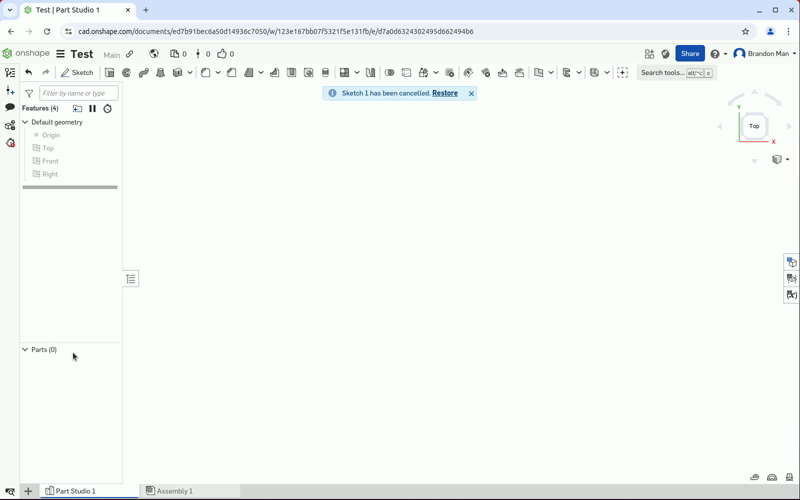
key(y)
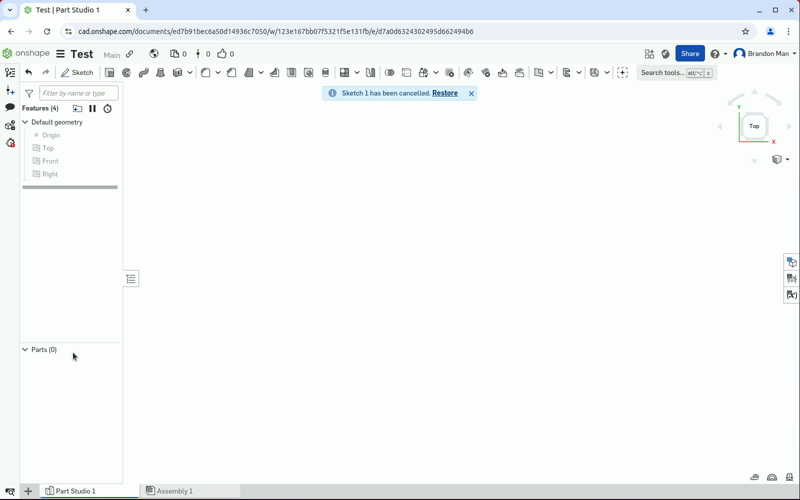
key(shift+p)
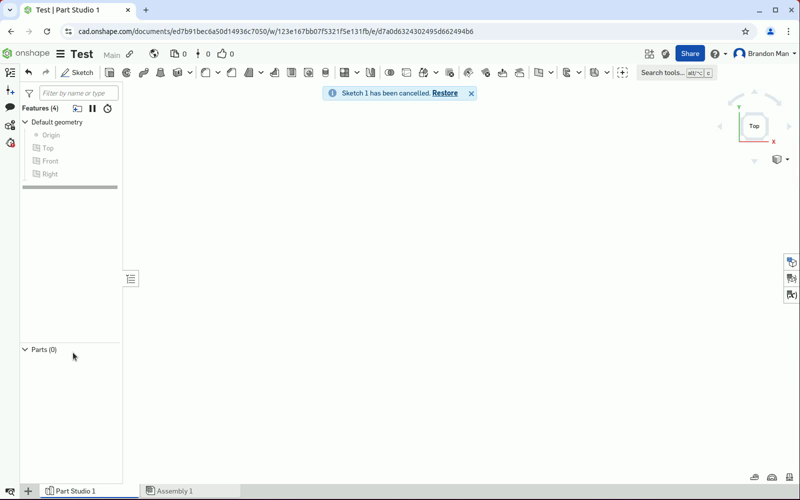
key(space)
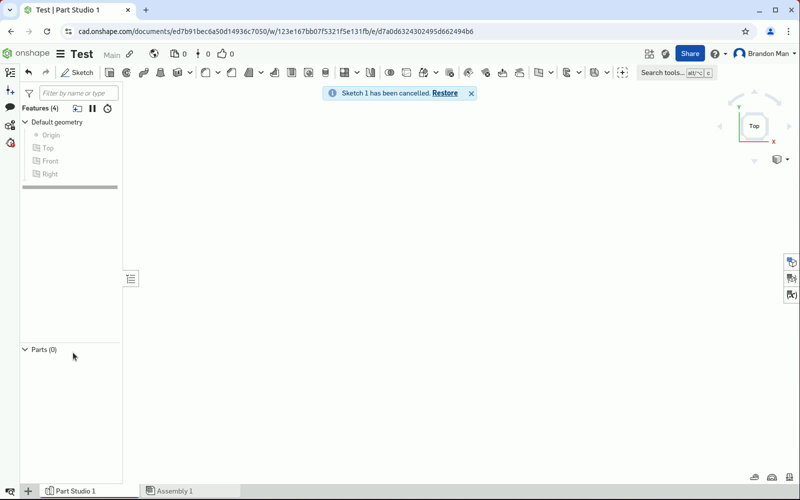
key_down(shift)
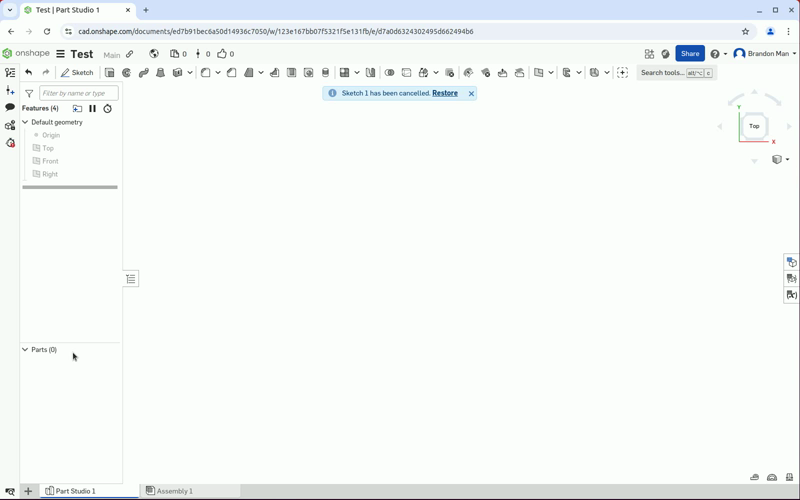
key(up)
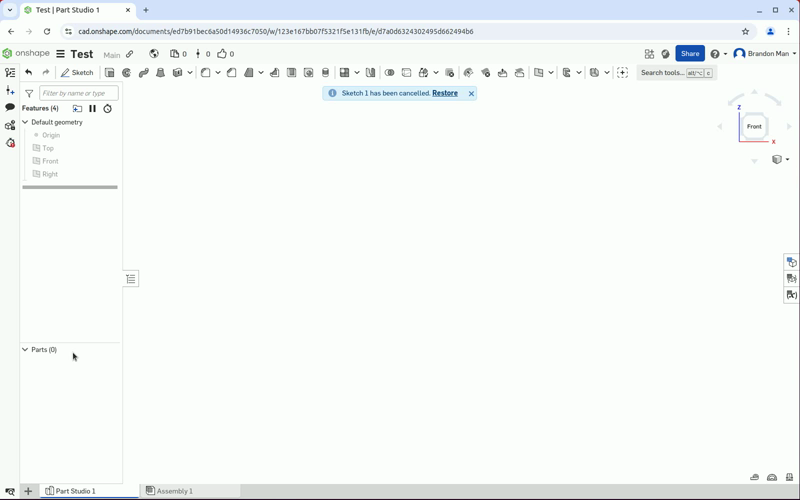
key_up(shift)
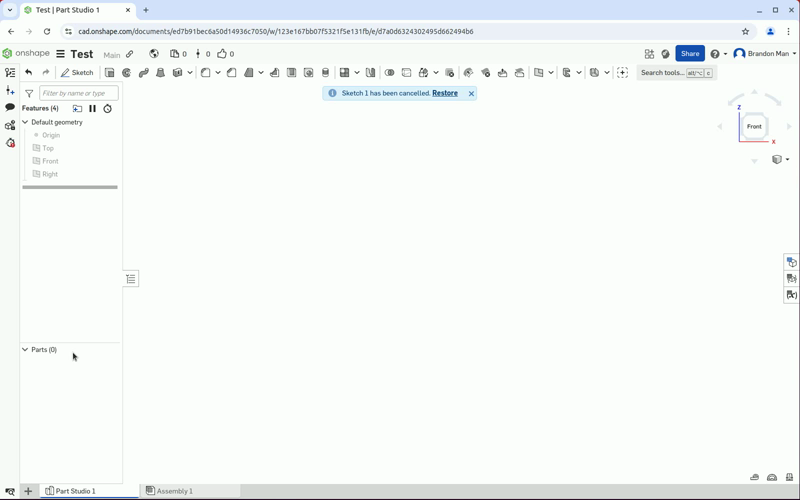
mouse_move(73, 352)
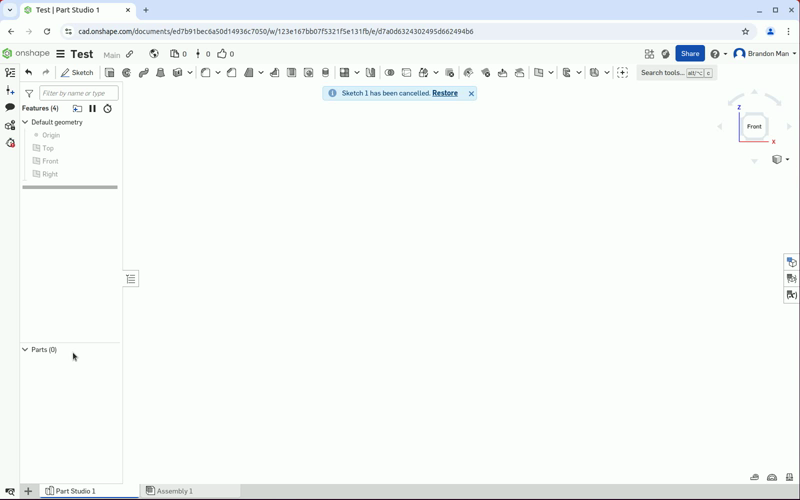
key(shift+y)
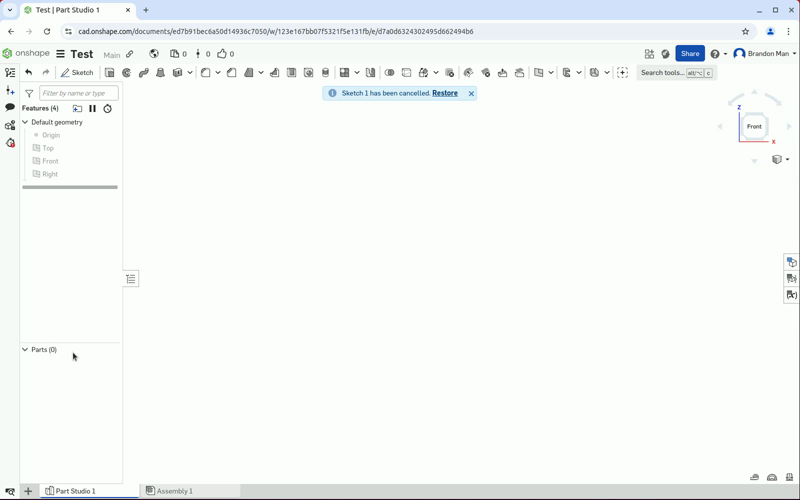
key(shift+s)
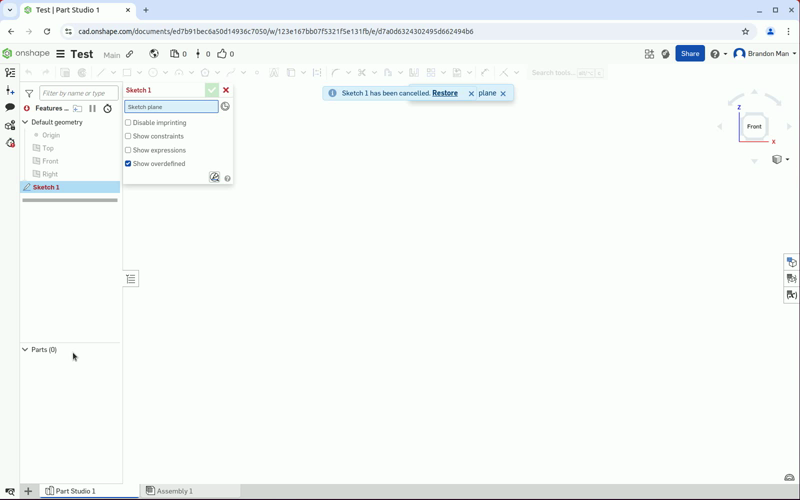
mouse_move(73, 163)
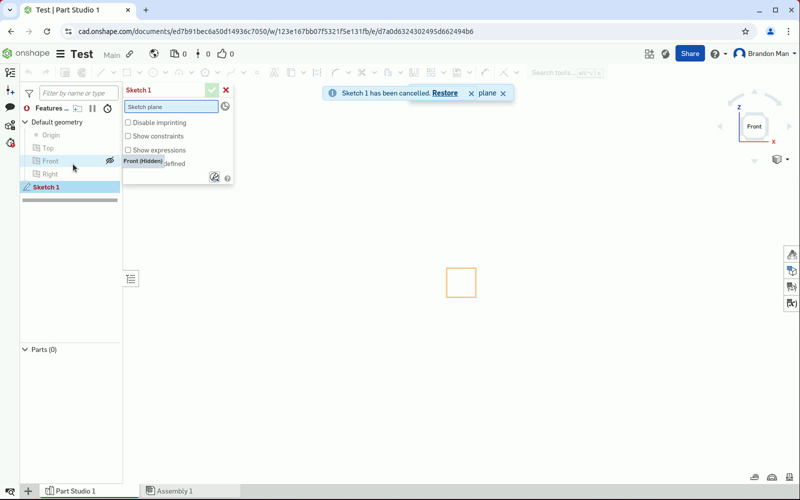
click(73, 163)
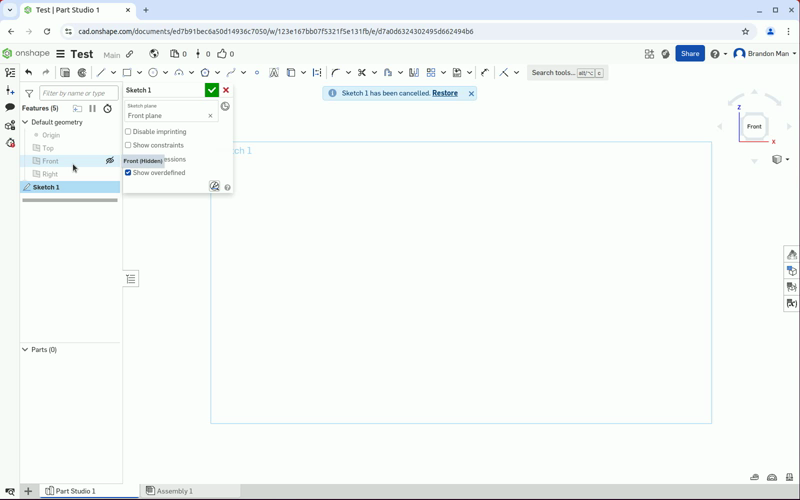
mouse_move(73, 352)
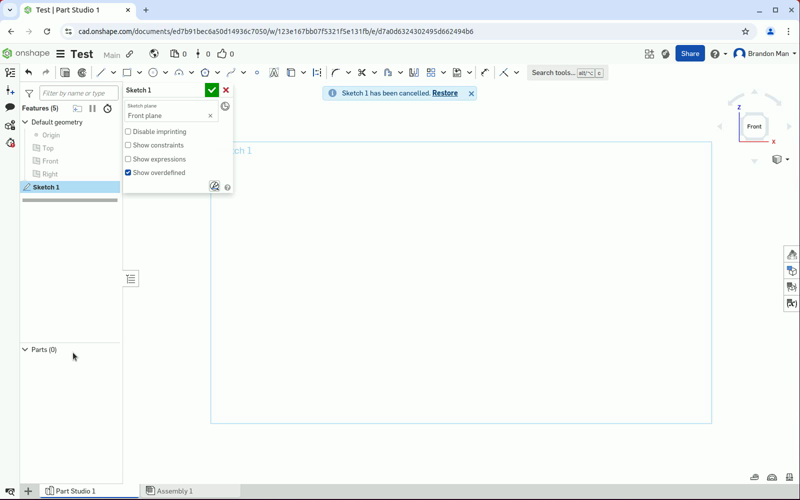
key(y)
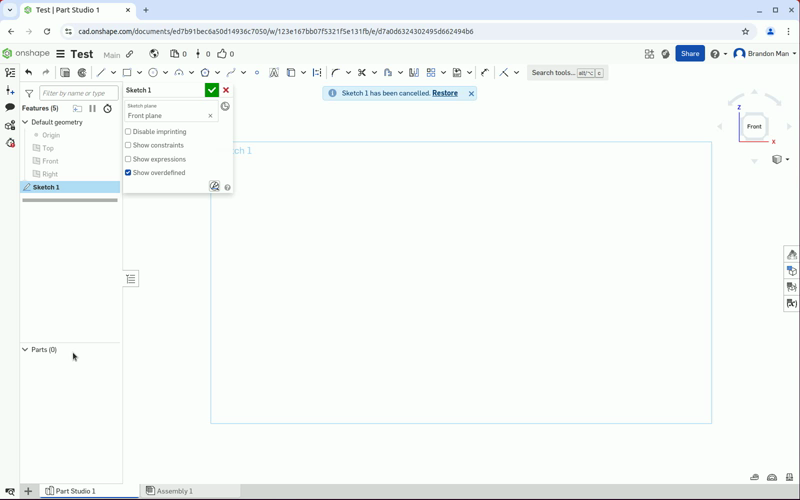
key(l)
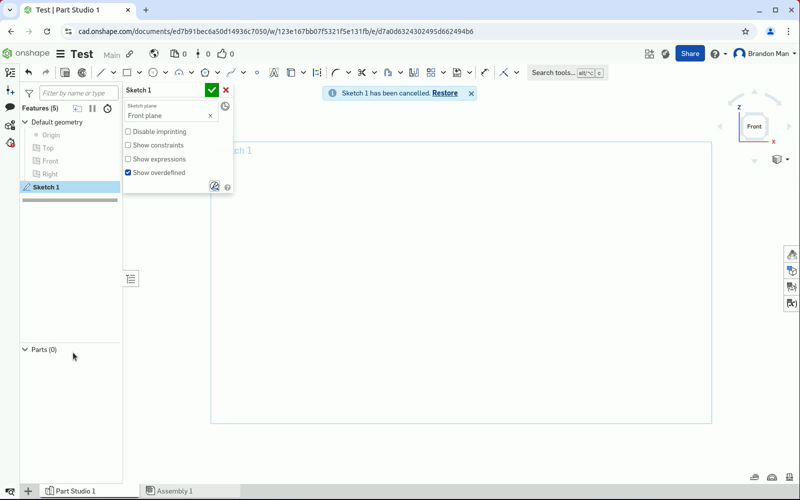
key_down(shift)
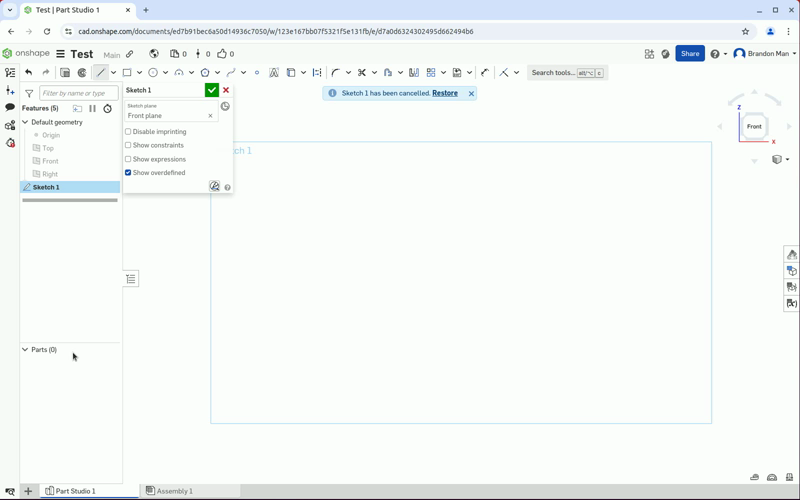
mouse_move(460, 282)
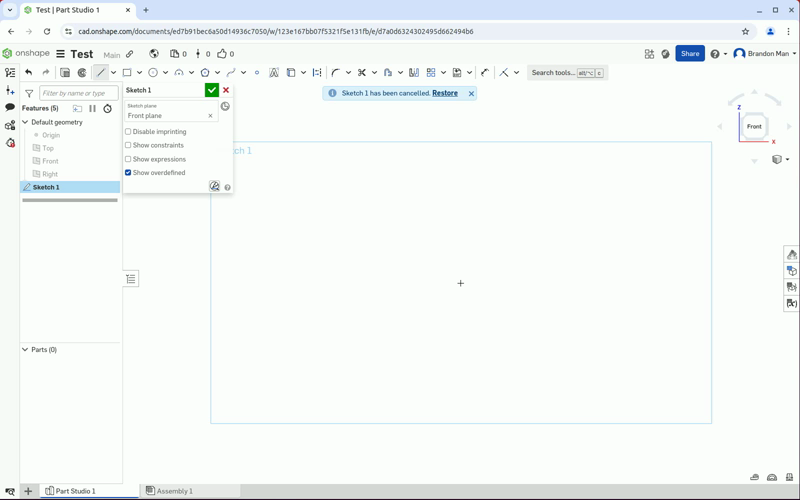
click(460, 282)
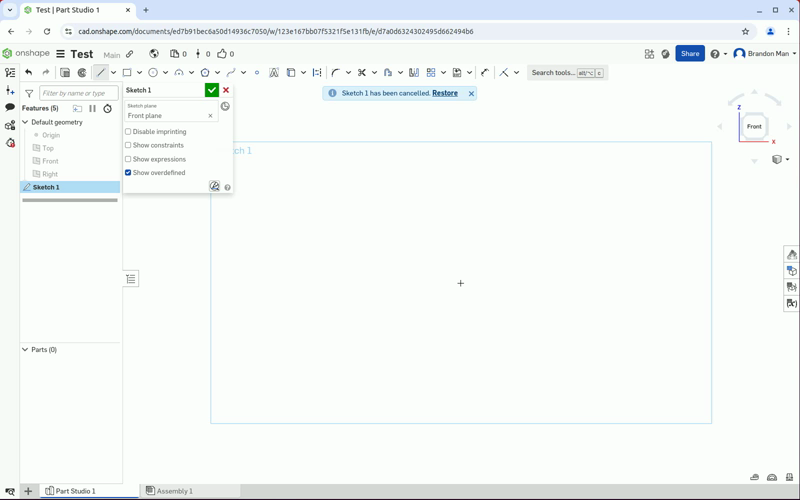
key_up(shift)
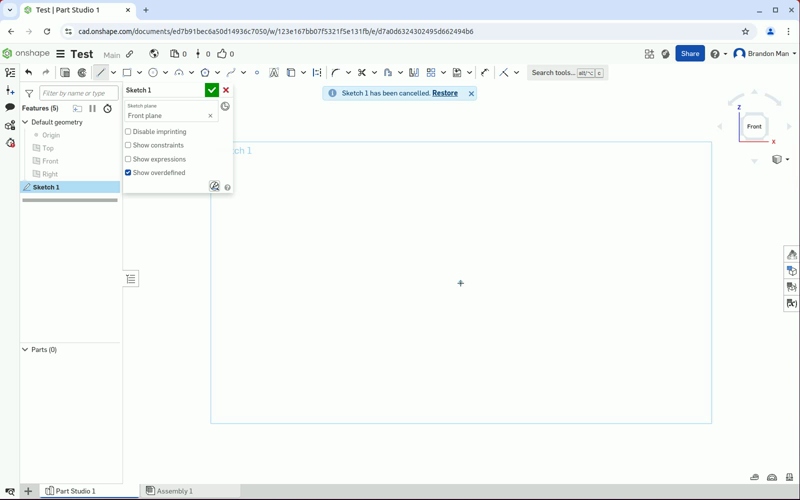
key_down(shift)
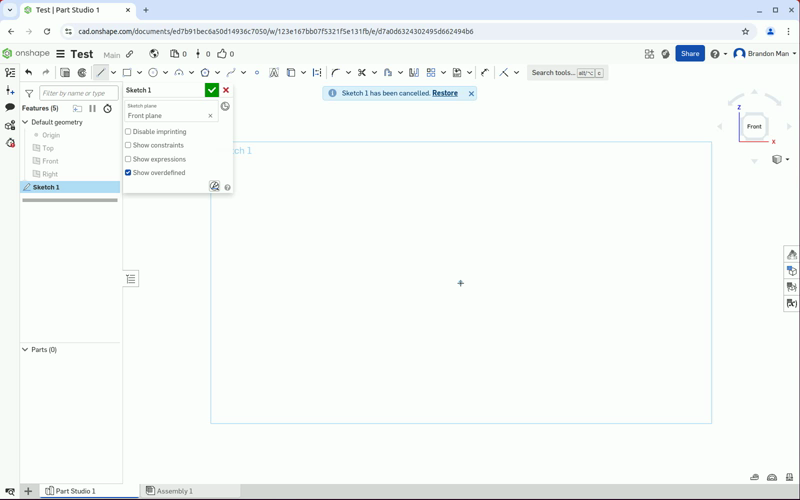
mouse_move(566, 282)
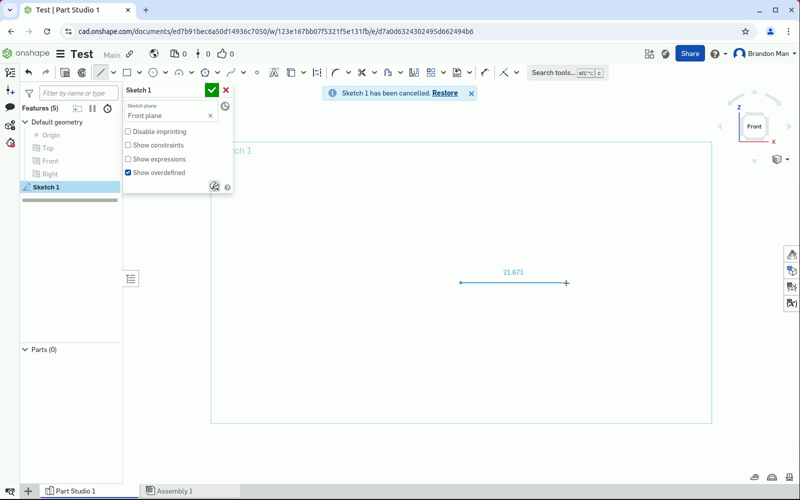
click(566, 282)
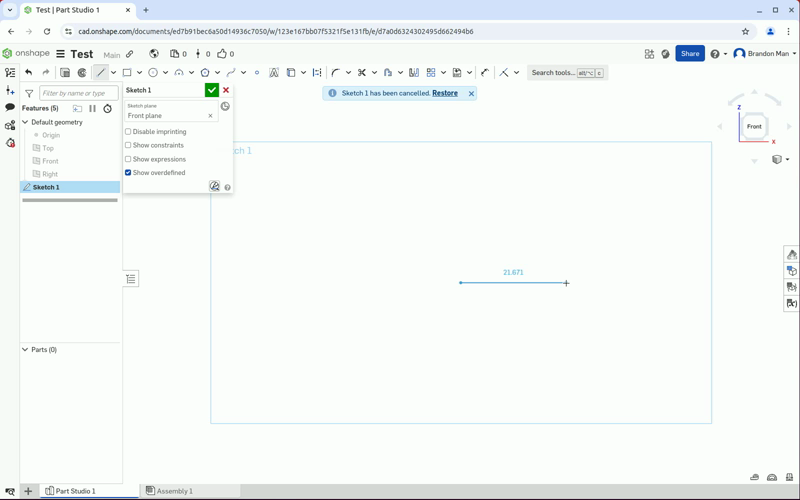
key_up(shift)
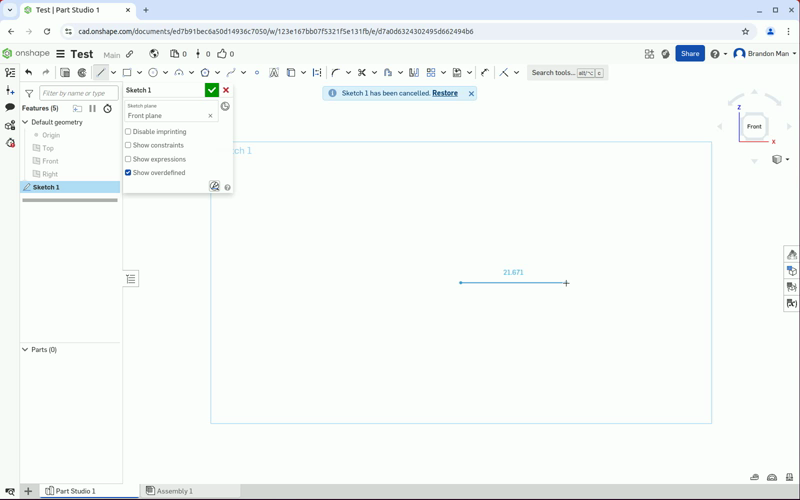
key_down(shift)
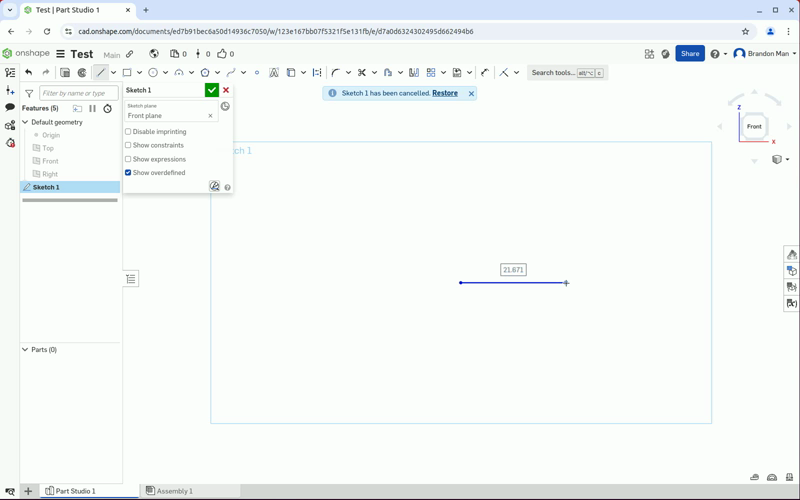
mouse_move(566, 198)
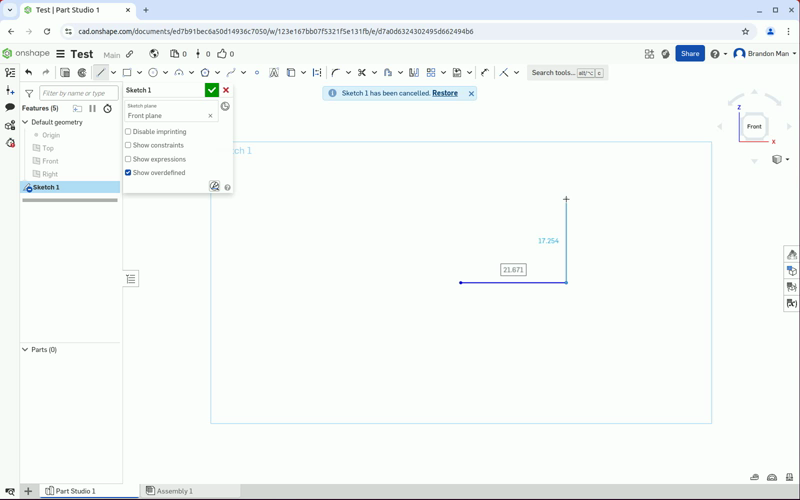
click(566, 198)
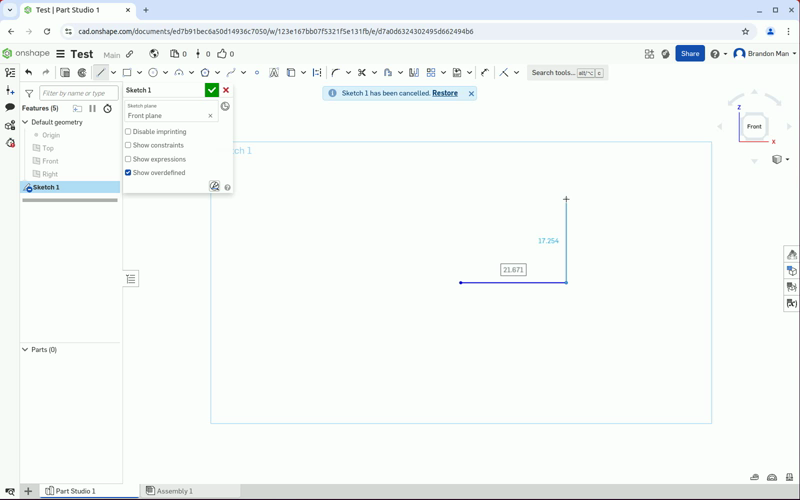
key_up(shift)
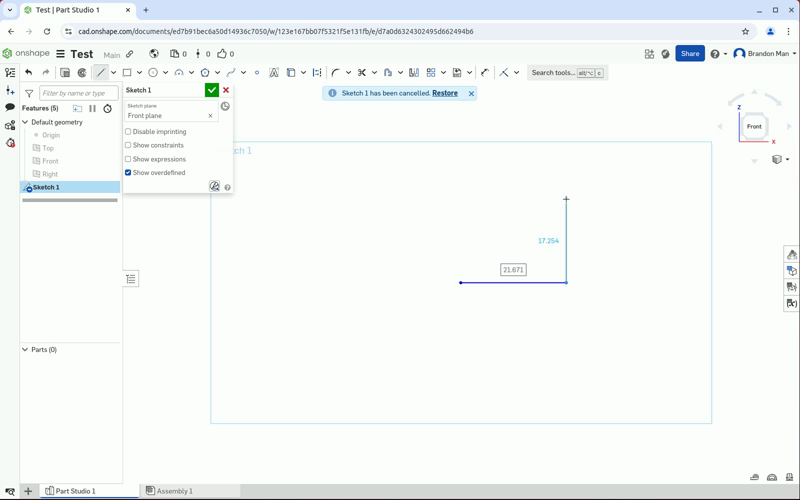
key_down(shift)
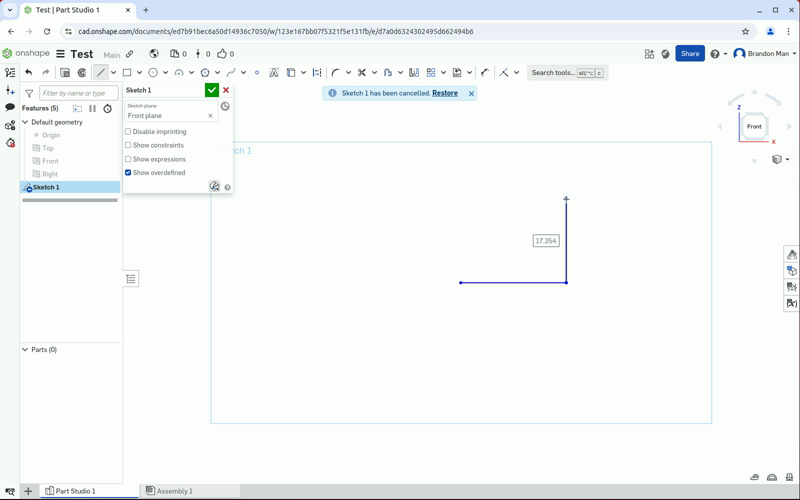
mouse_move(460, 198)
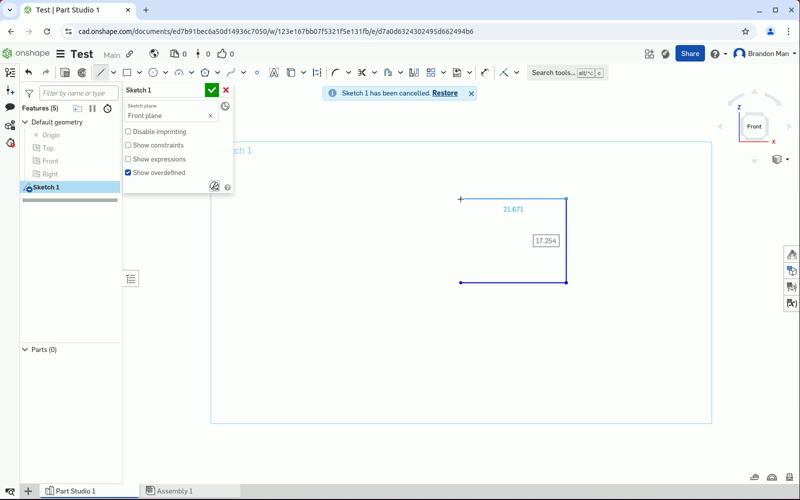
click(460, 198)
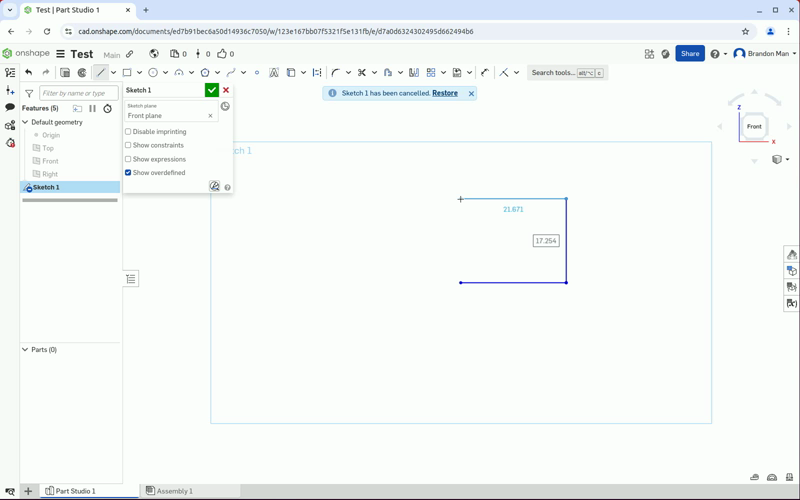
key_up(shift)
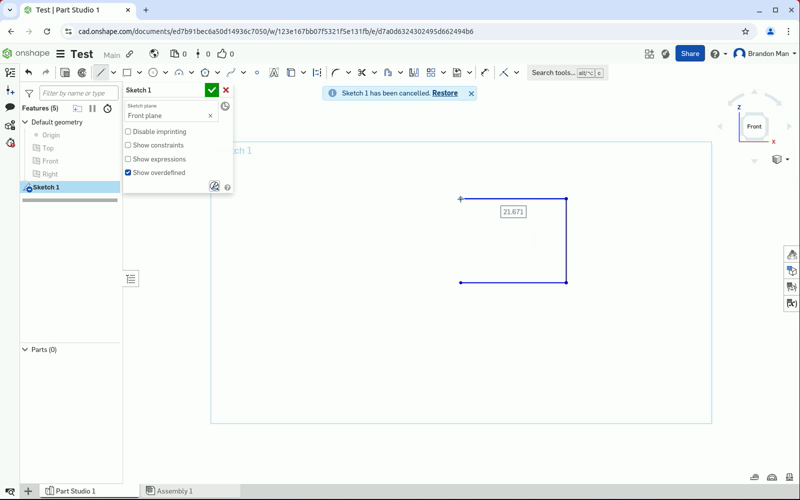
key_down(shift)
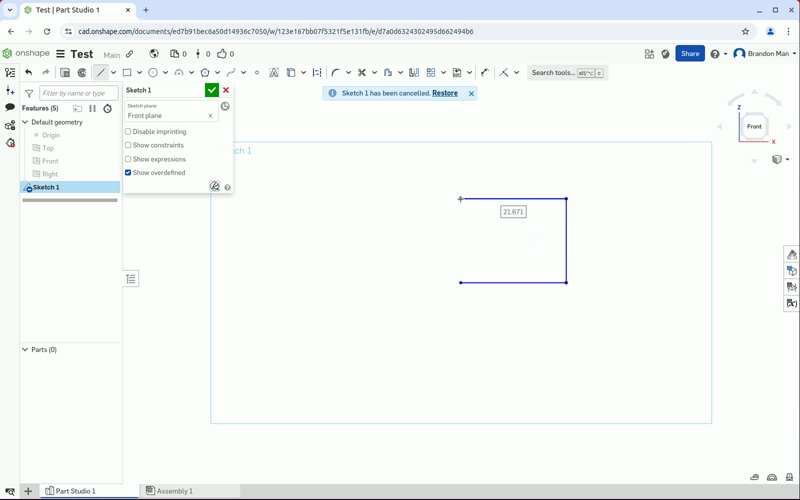
mouse_move(490, 198)
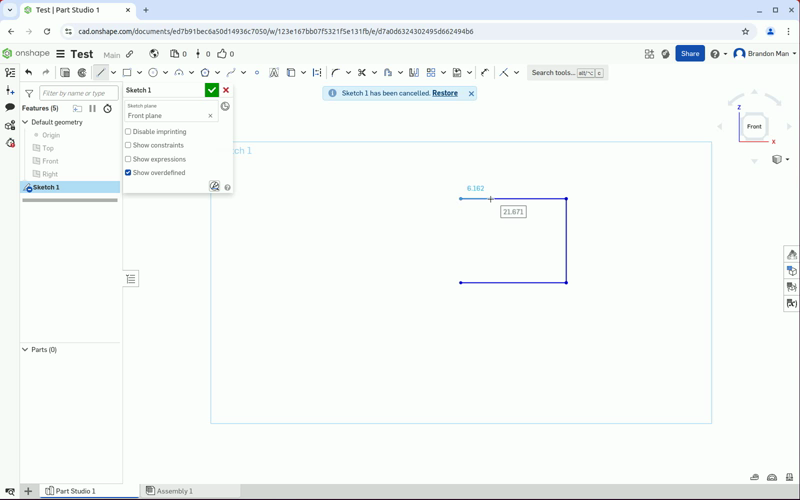
mouse_move(460, 219)
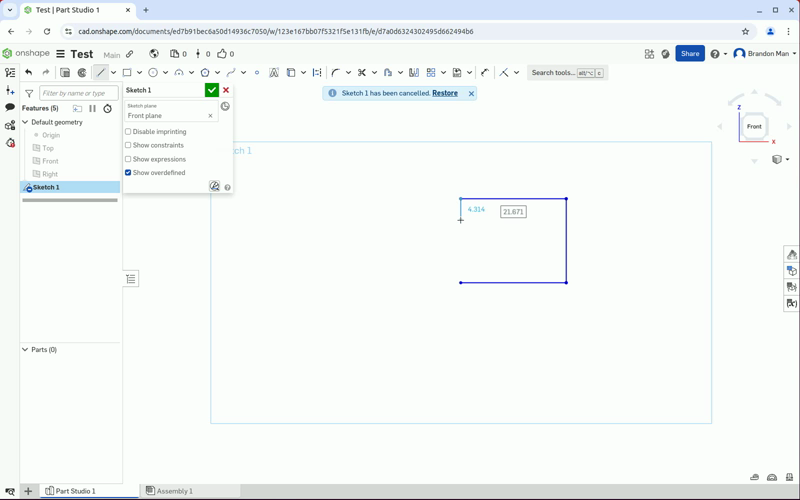
click(460, 219)
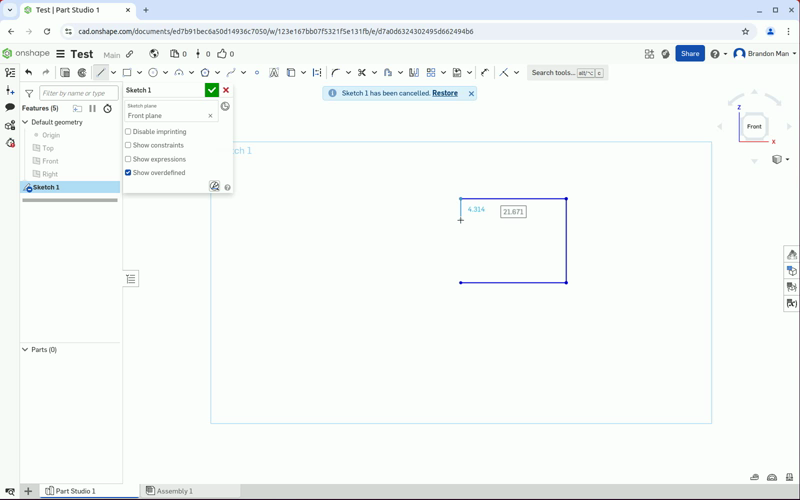
key_up(shift)
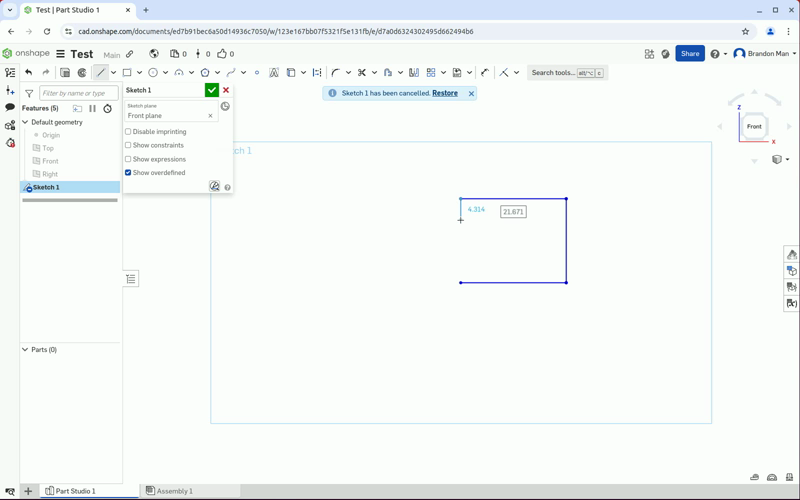
key_down(shift)
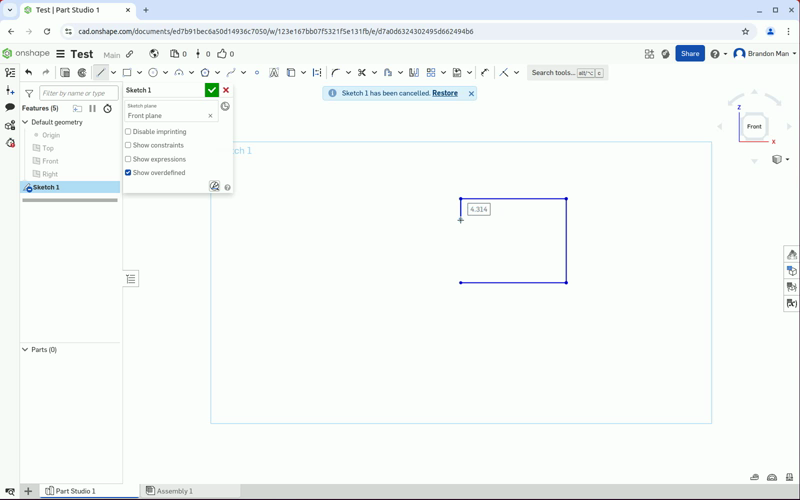
mouse_move(524, 219)
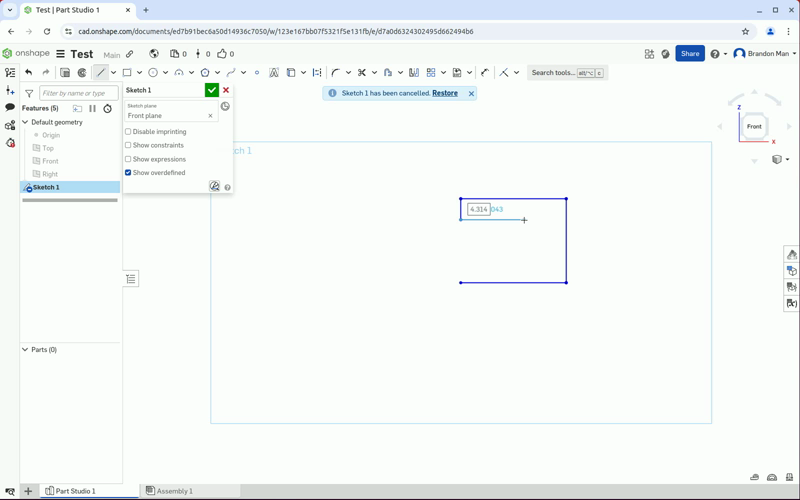
click(524, 219)
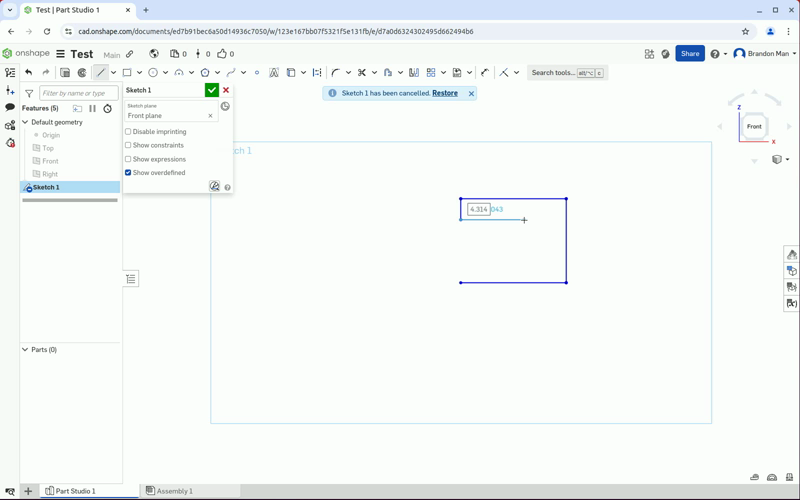
key_up(shift)
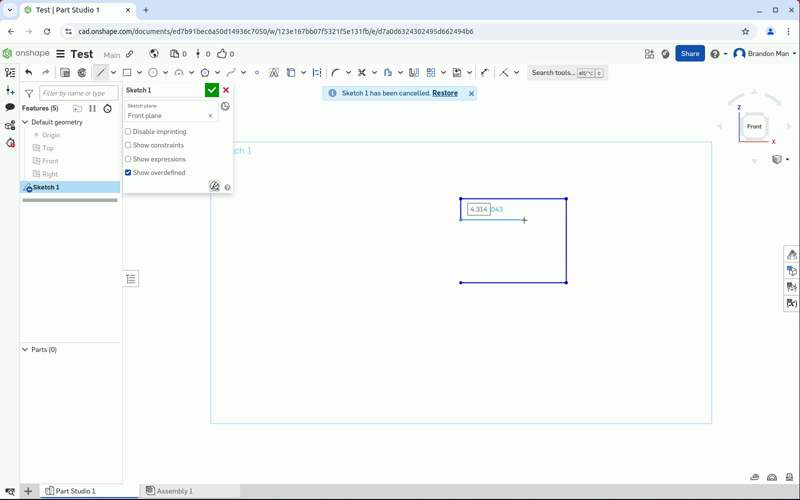
key_down(shift)
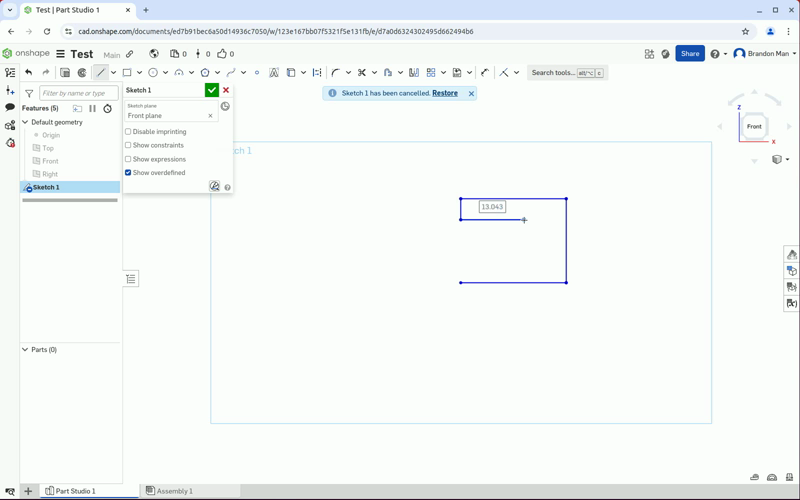
mouse_move(554, 219)
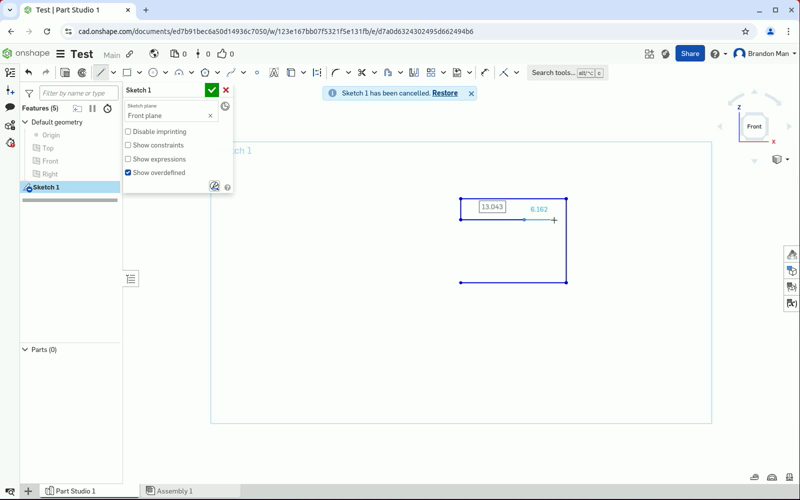
mouse_move(524, 251)
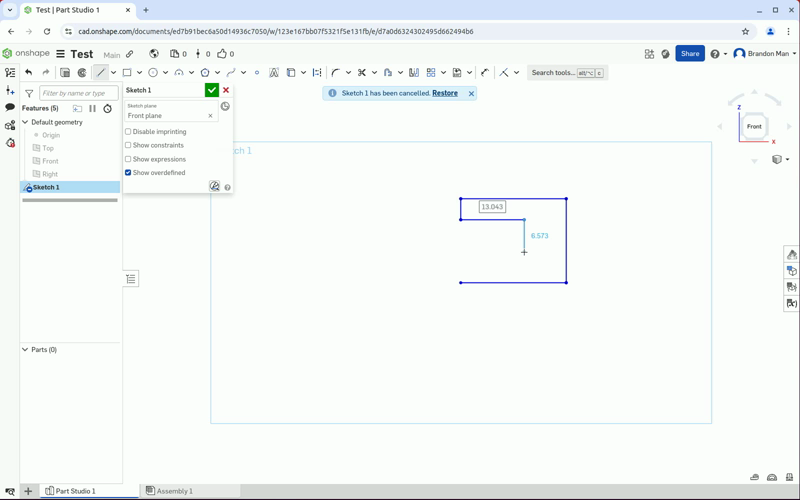
click(524, 251)
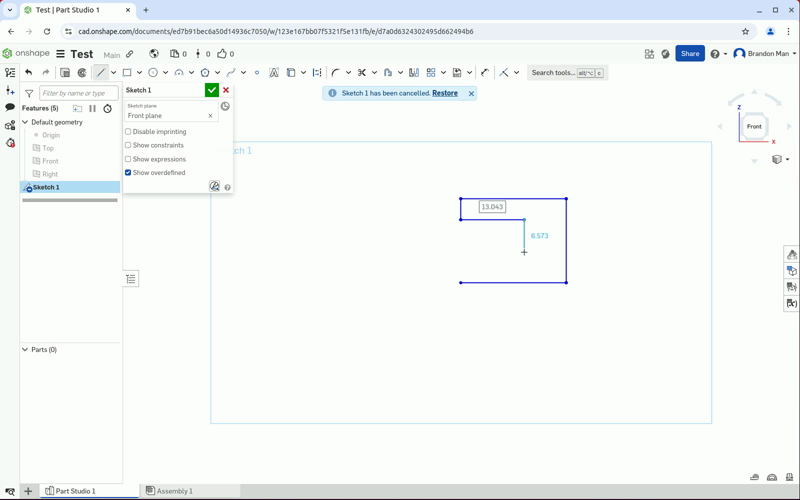
key_up(shift)
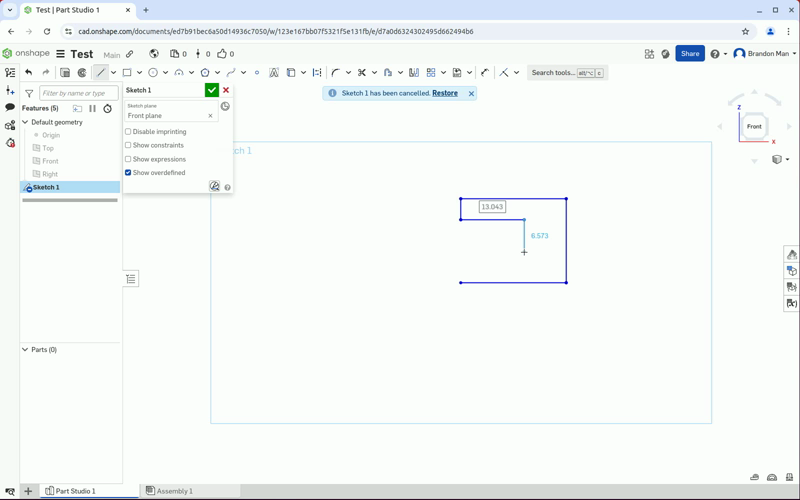
key_down(shift)
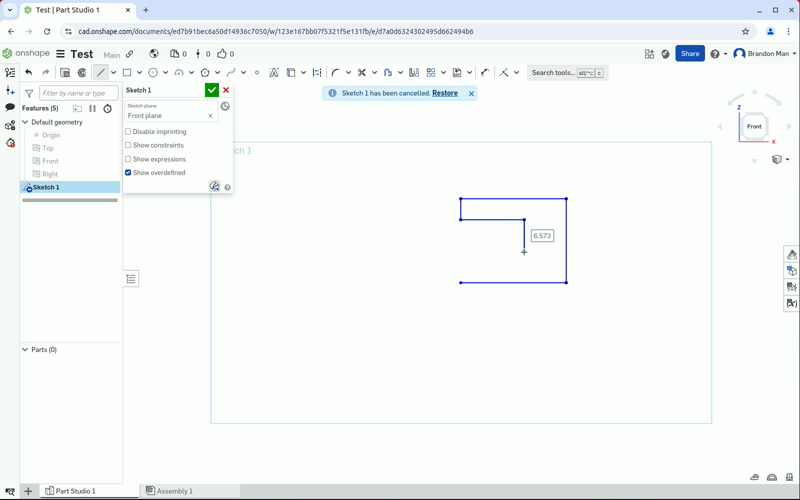
mouse_move(460, 251)
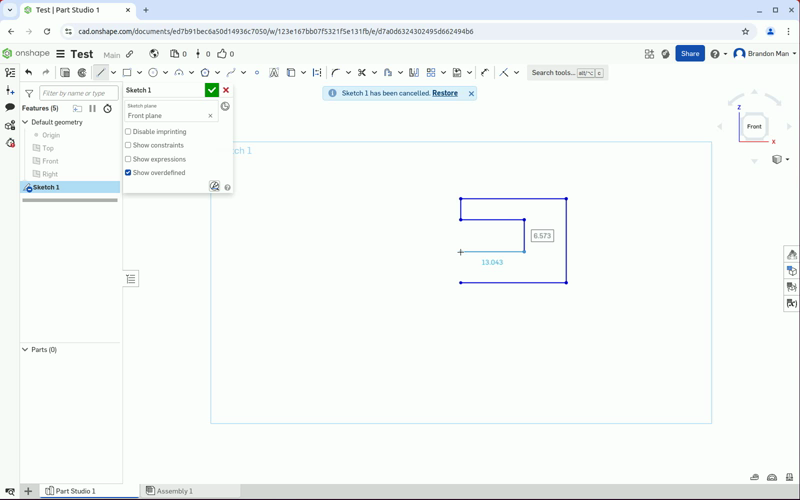
click(460, 251)
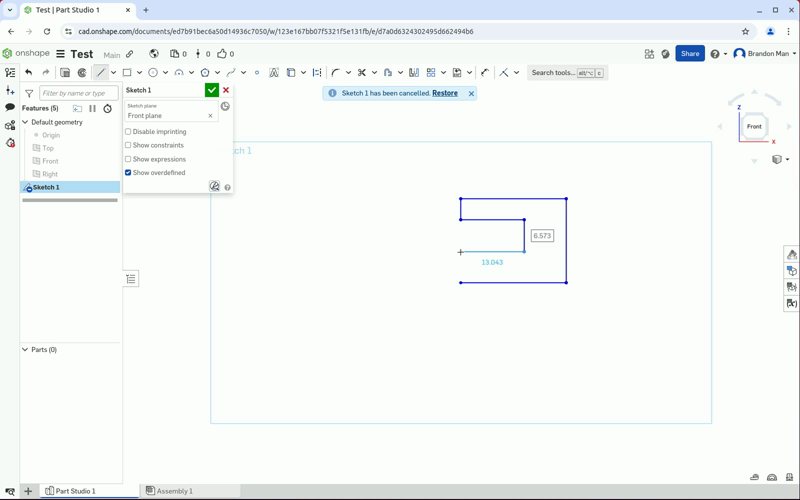
key_up(shift)
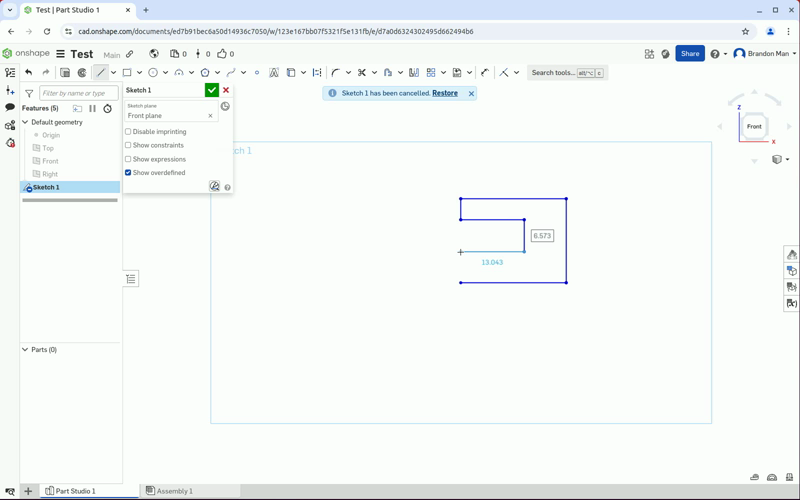
mouse_move(490, 251)
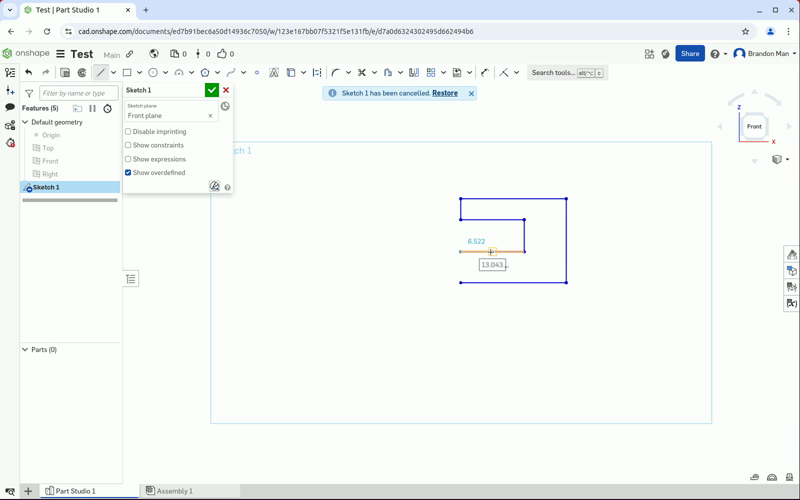
key_down(shift)
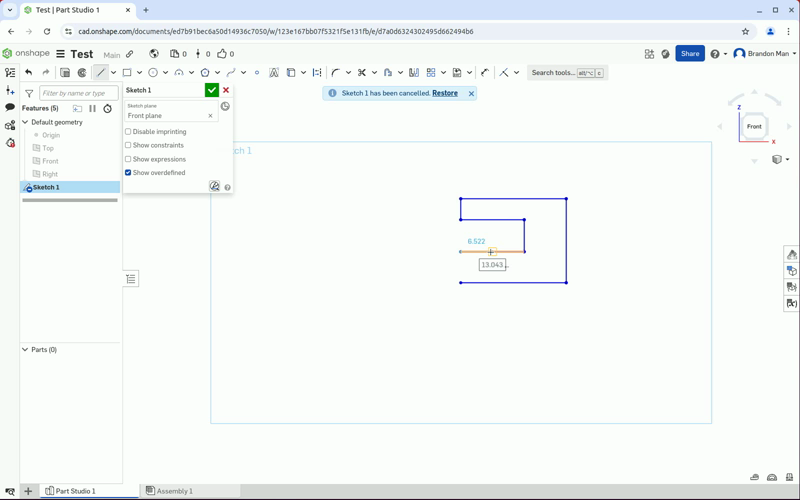
mouse_move(460, 282)
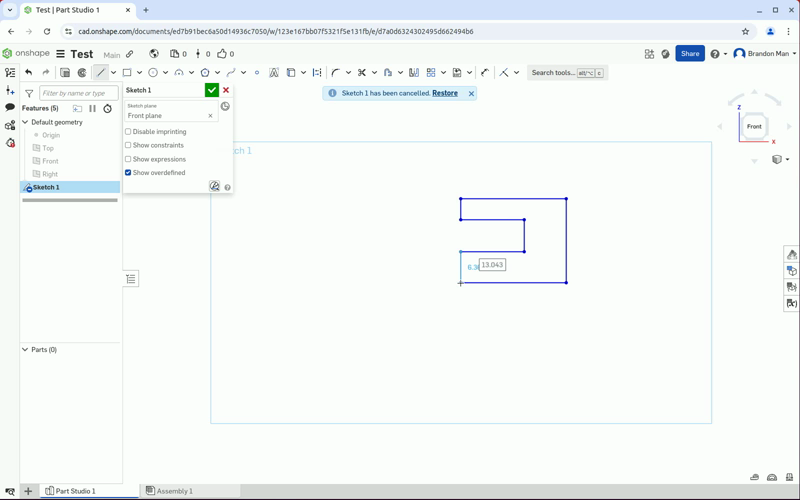
key_up(shift)
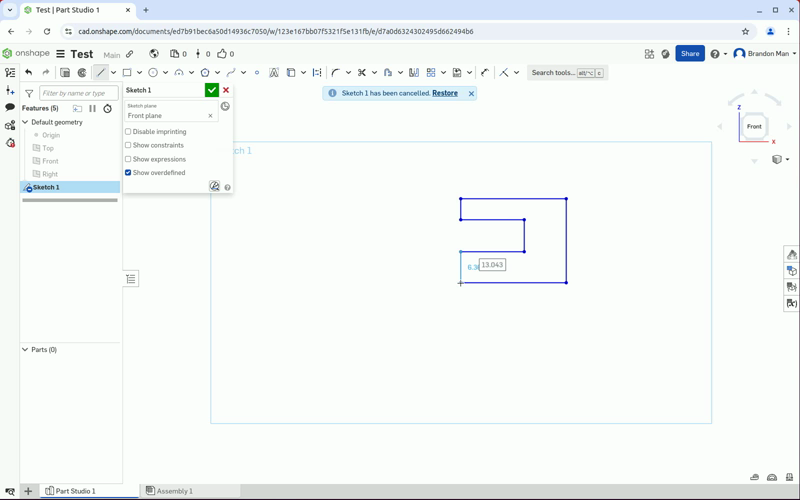
click(460, 282)
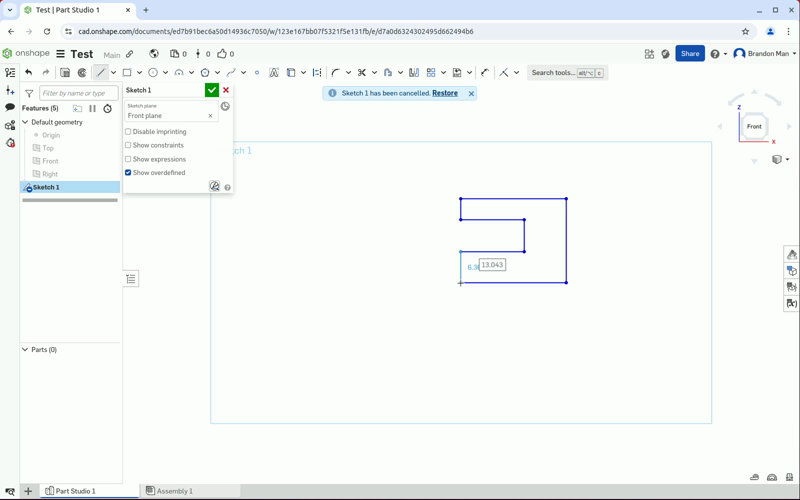
key(esc)
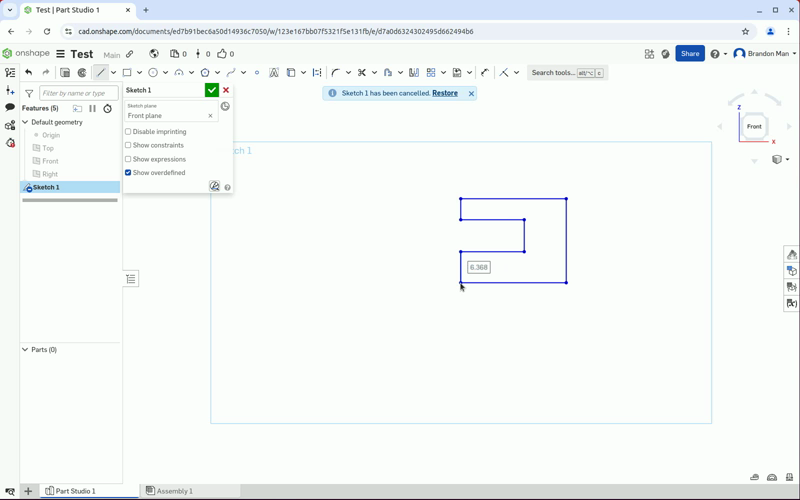
mouse_move(485, 270)
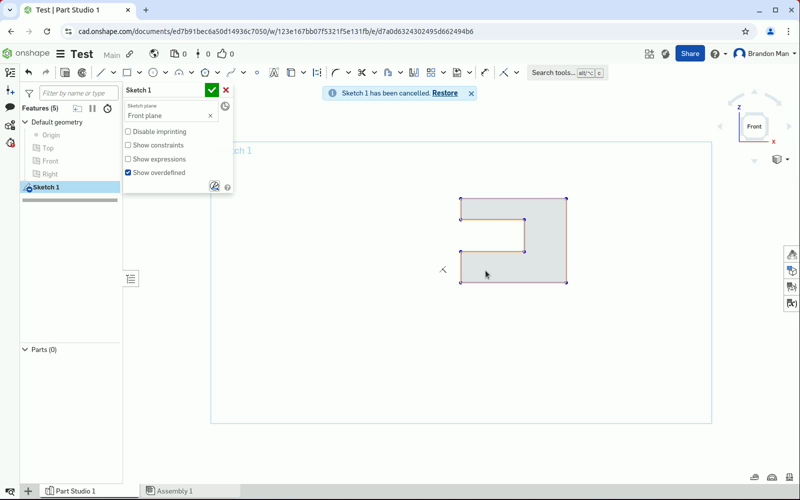
click(485, 270)
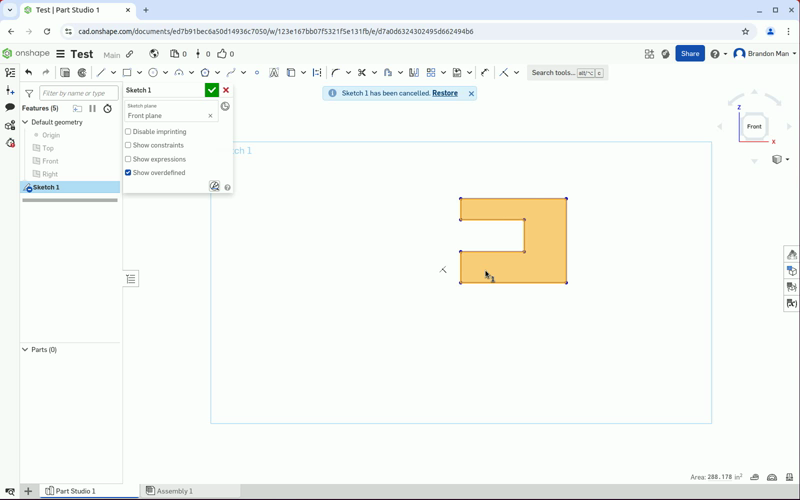
mouse_move(73, 352)
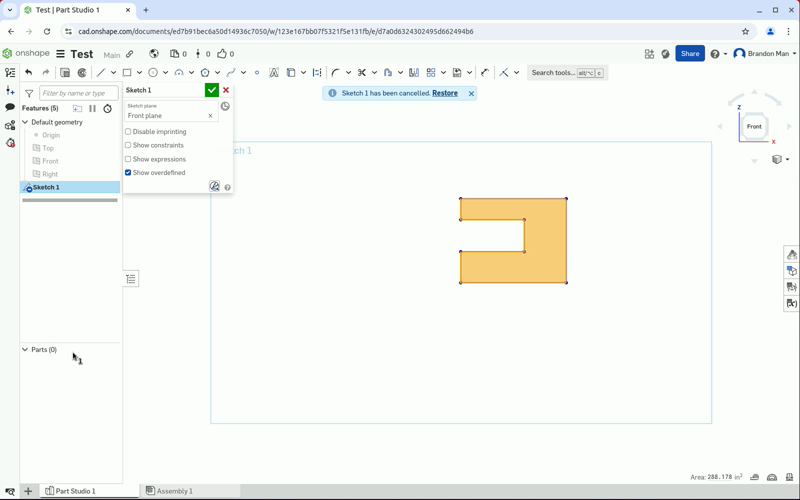
key(shift+y)
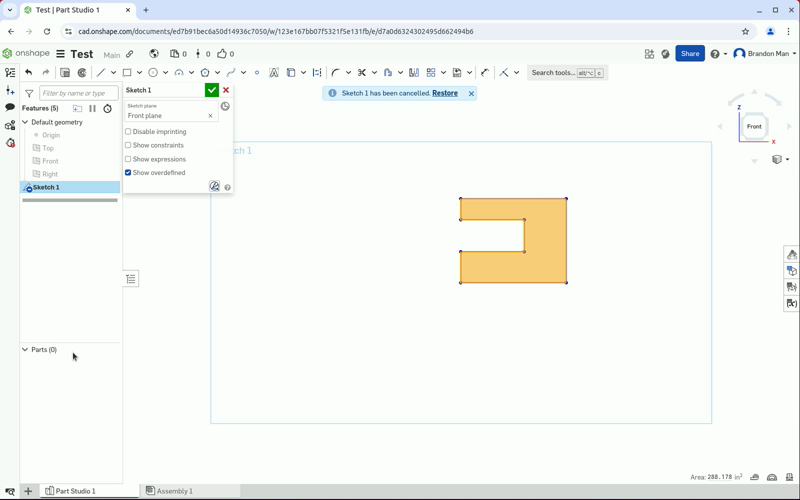
key(shift+e)
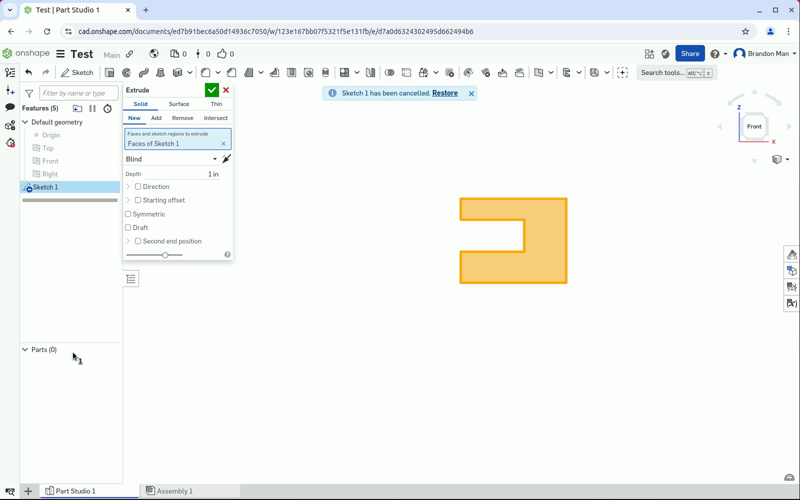
mouse_move(143, 106)
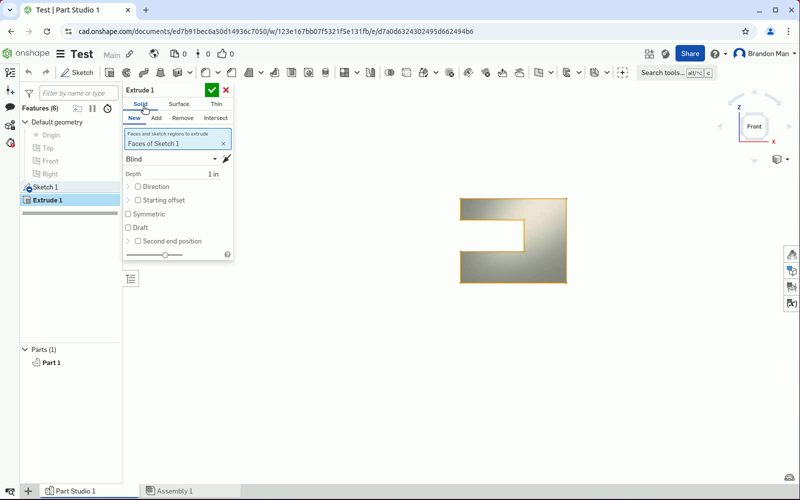
click(143, 106)
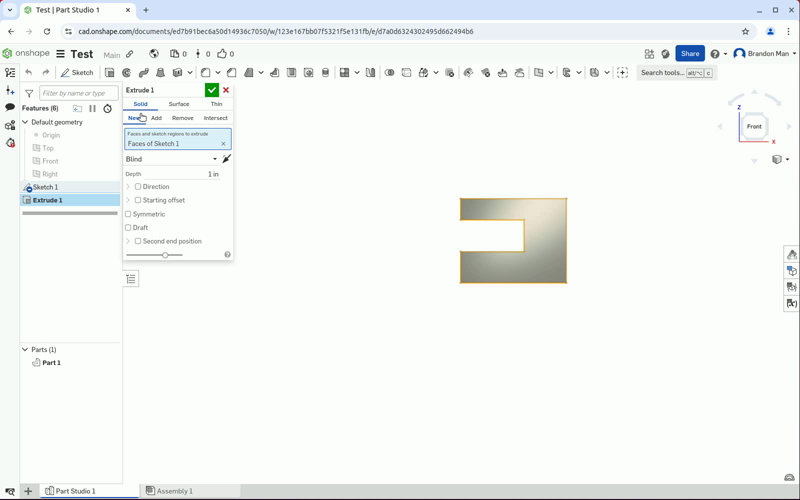
mouse_move(137, 120)
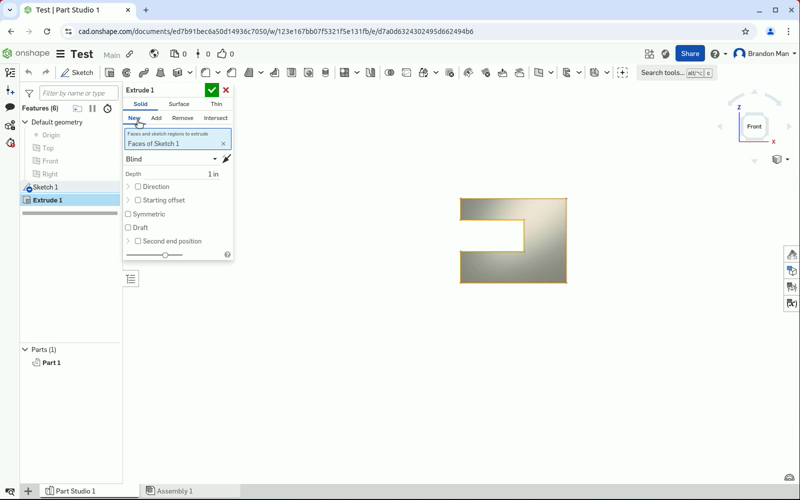
click(137, 120)
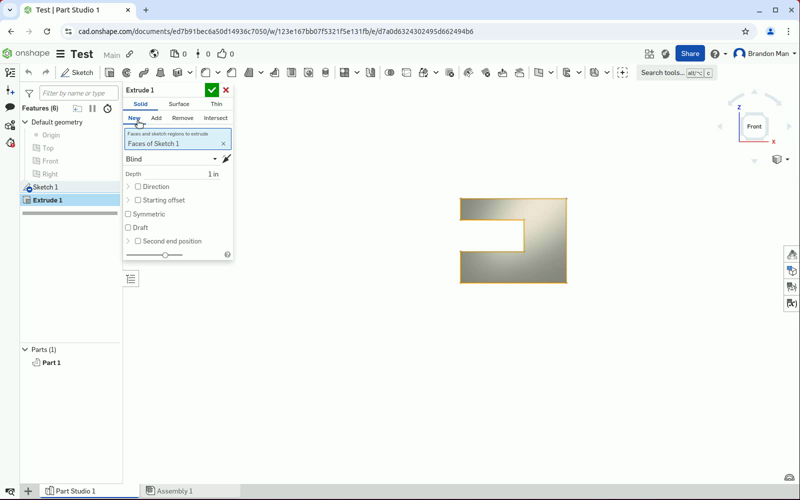
key(tab, 4)
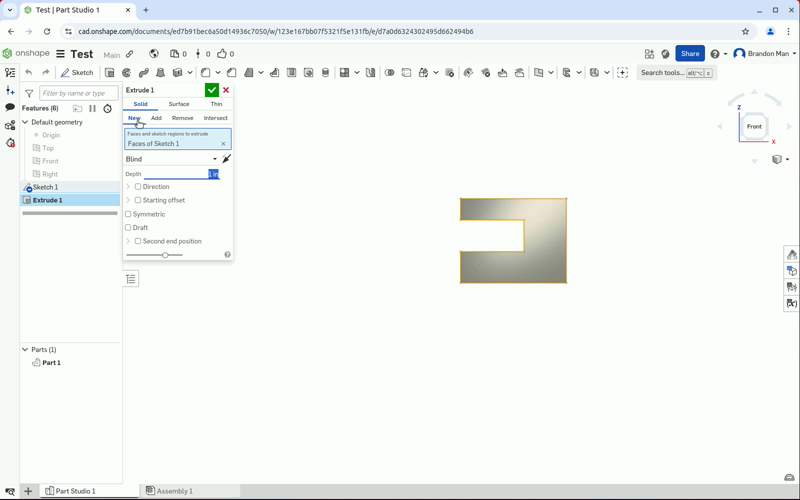
text(4.333)
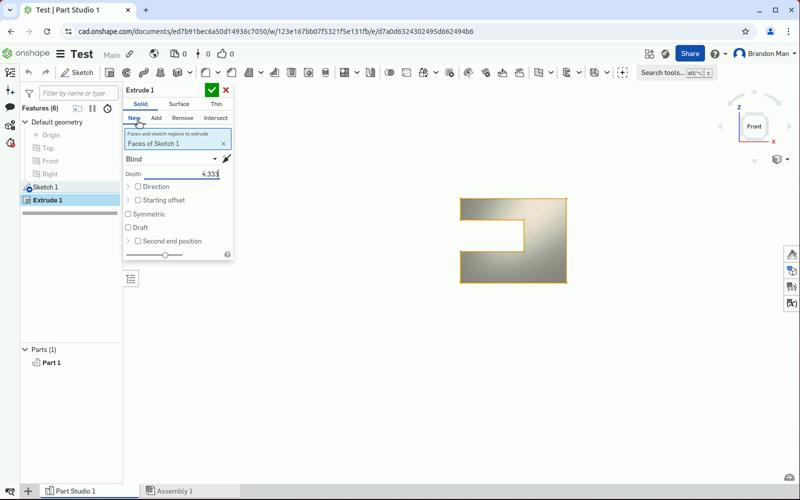
key(enter)
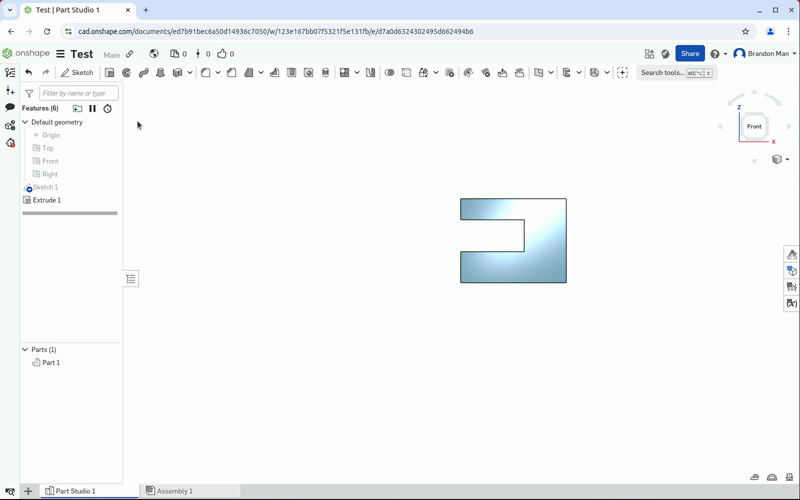
key(shift+h)
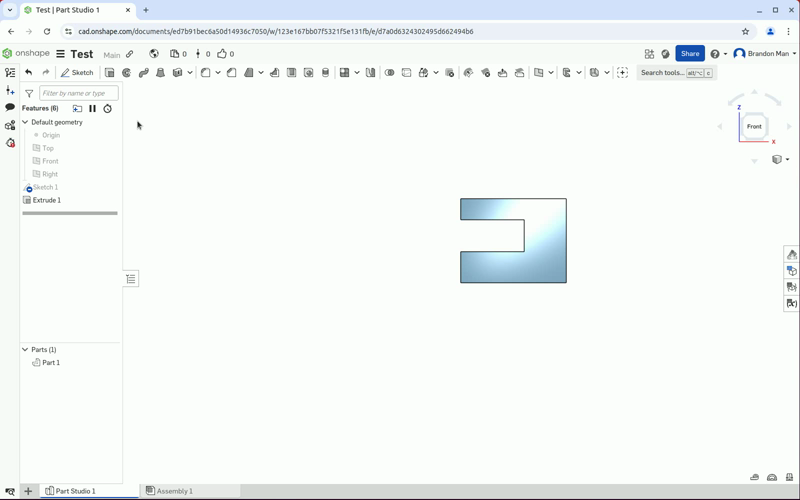
key(shift+h)
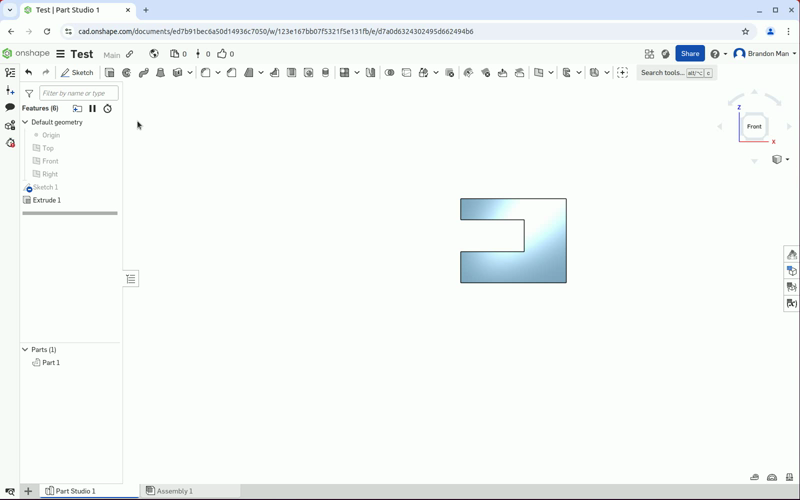
mouse_move(73, 189)
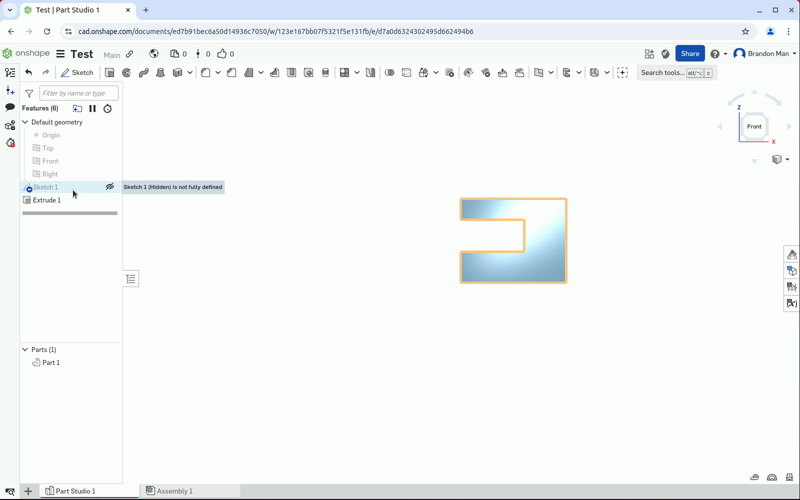
click(73, 189)
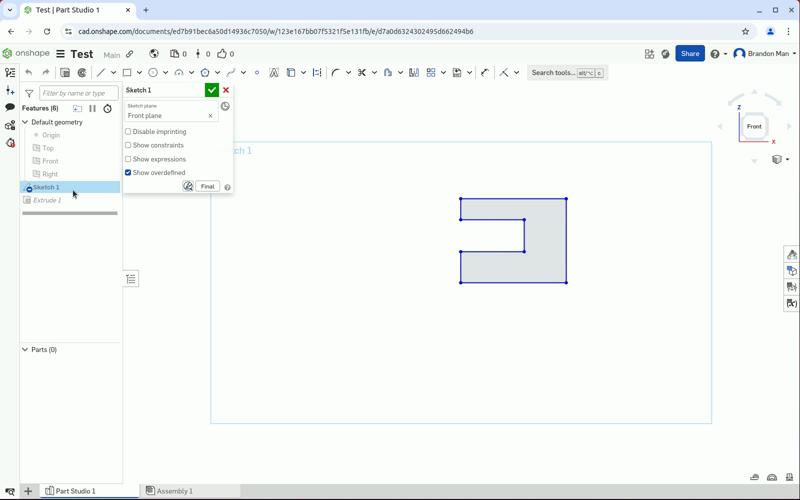
mouse_move(229, 92)
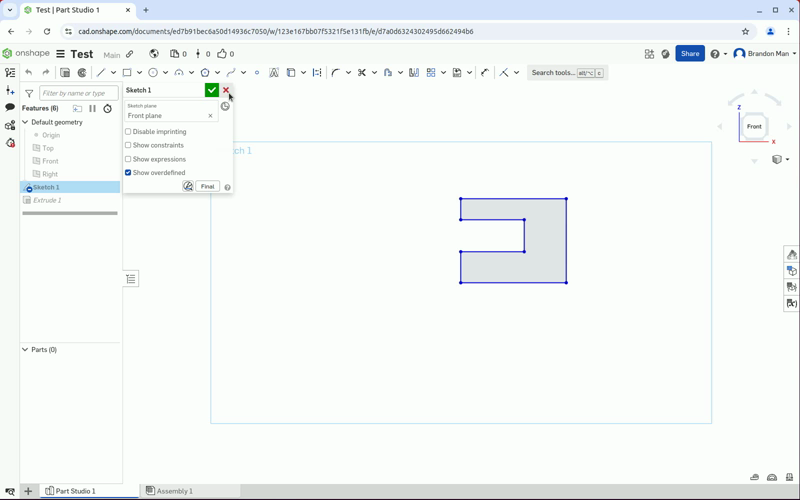
click(229, 92)
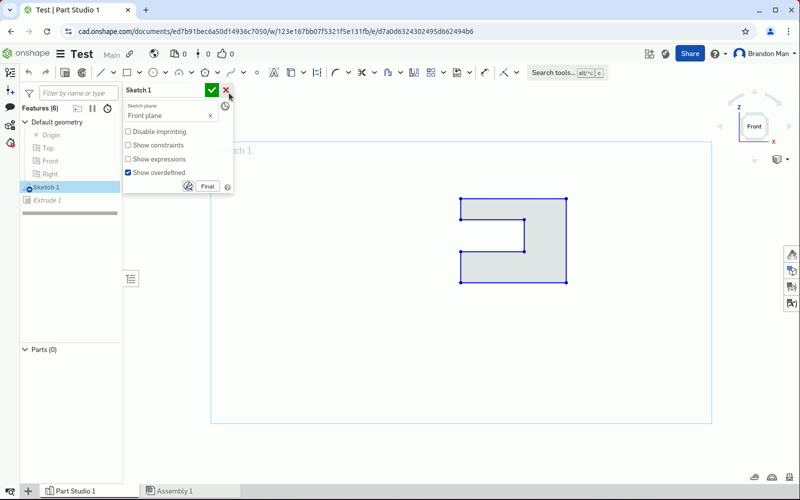
key(shift+s)
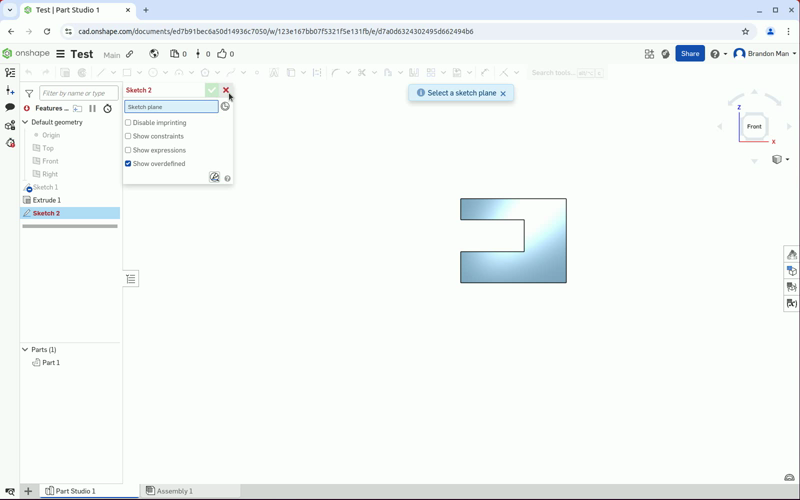
mouse_move(73, 163)
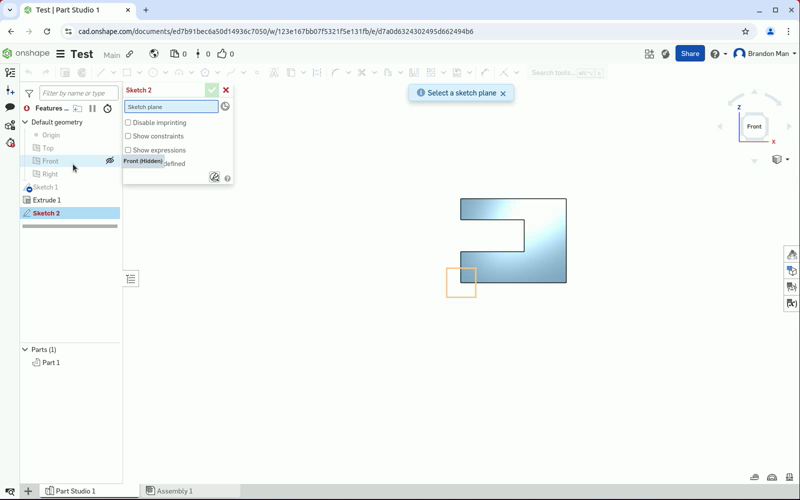
click(73, 163)
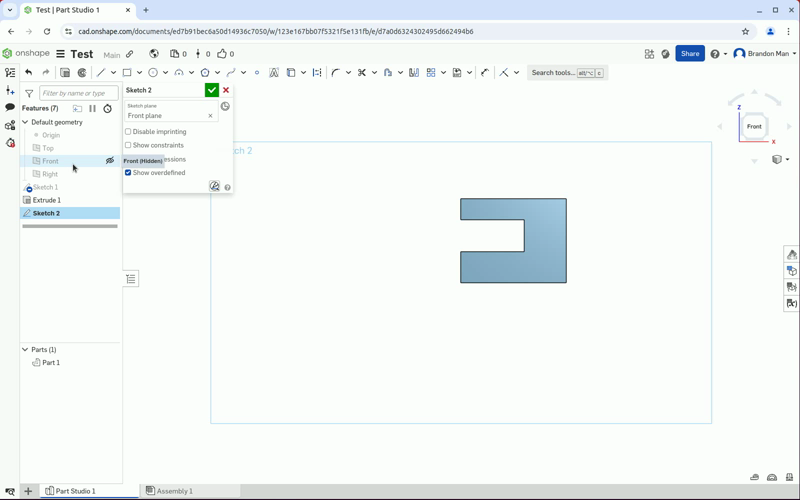
mouse_move(73, 352)
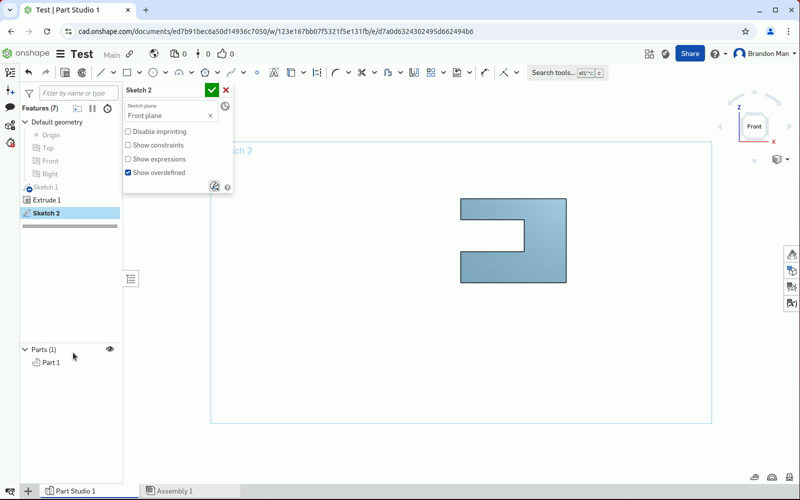
key(y)
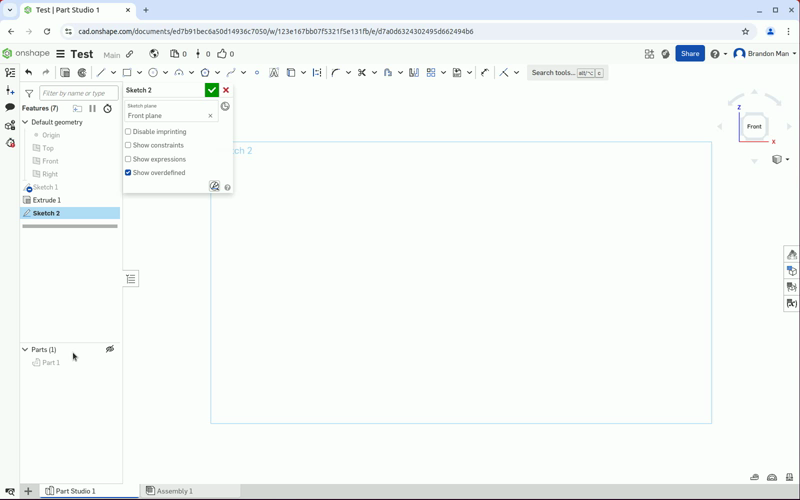
key(l)
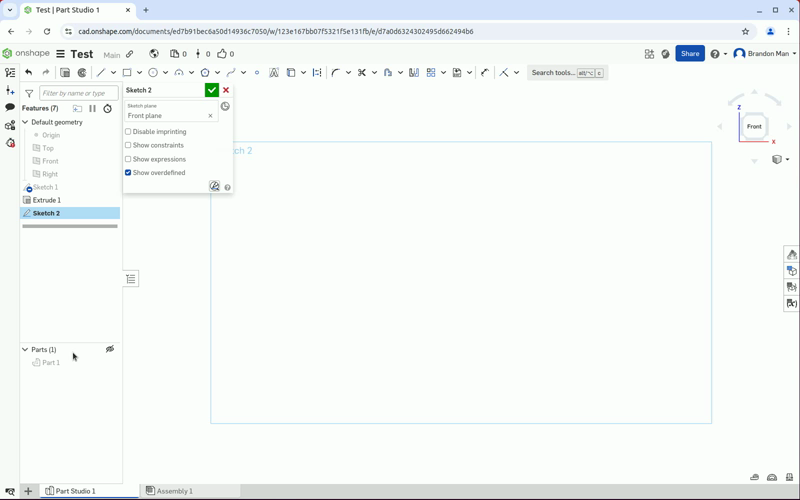
key_down(shift)
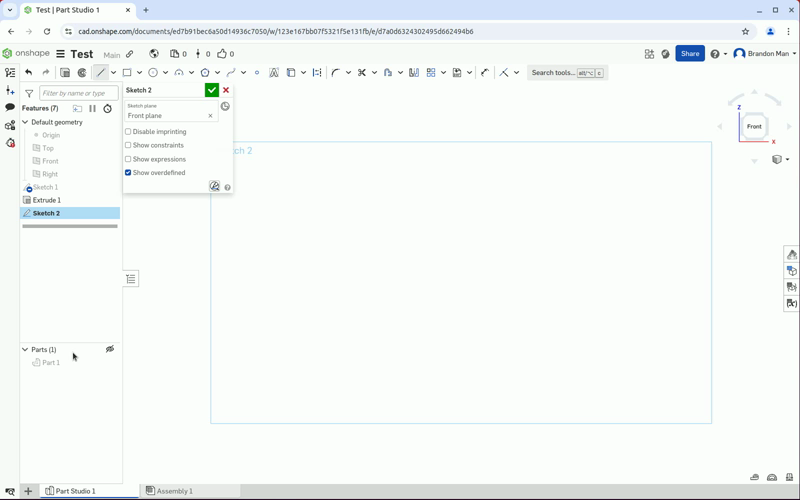
mouse_move(348, 272)
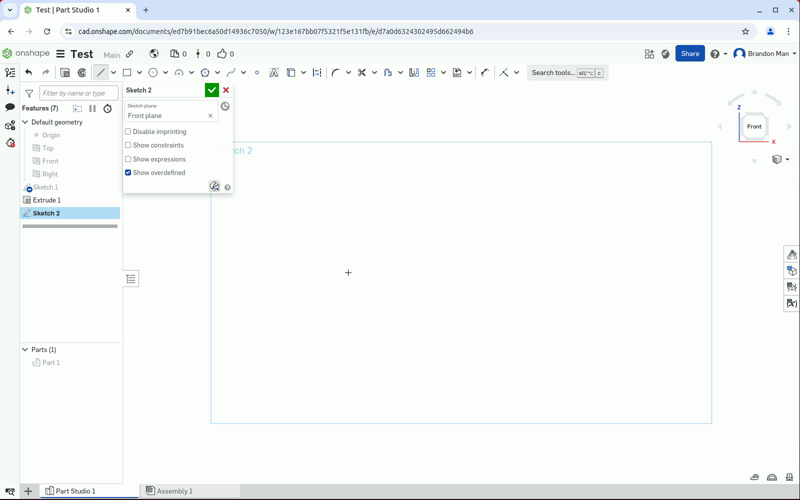
click(348, 272)
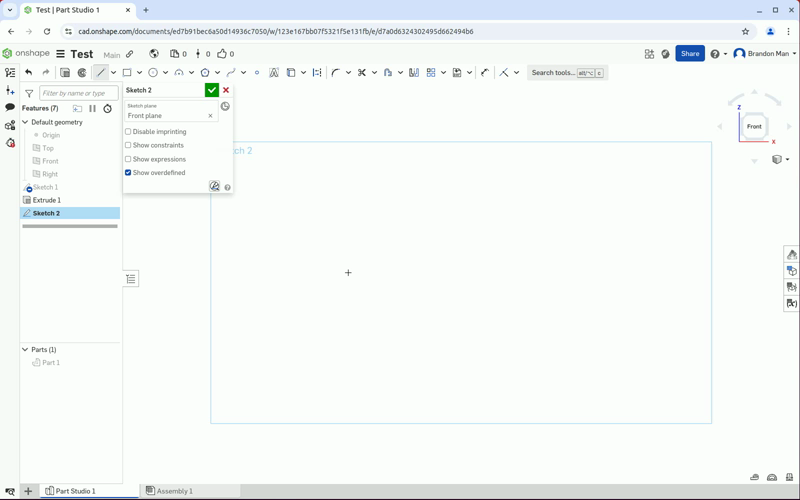
key_up(shift)
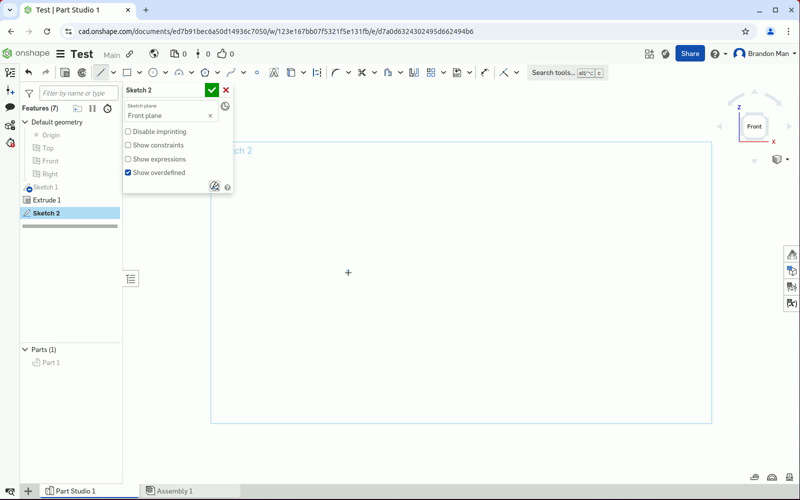
key_down(shift)
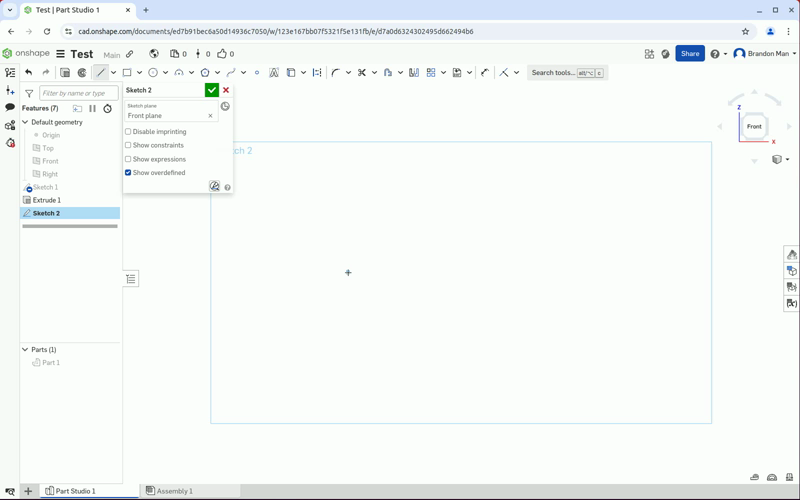
mouse_move(378, 272)
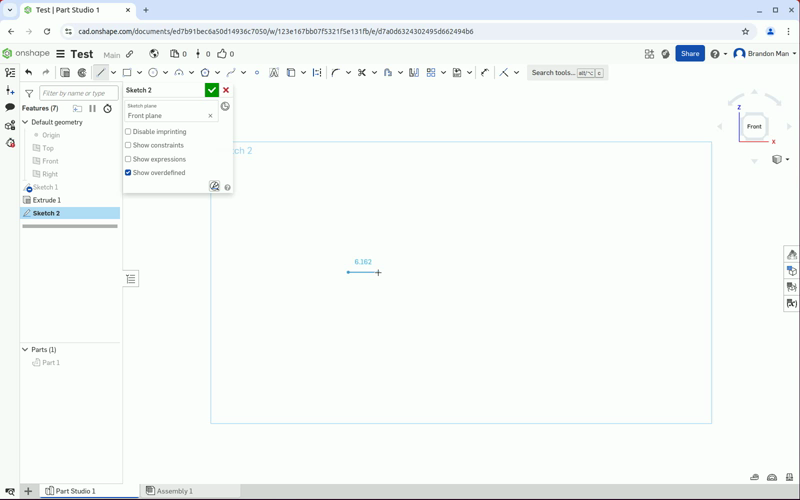
mouse_move(362, 296)
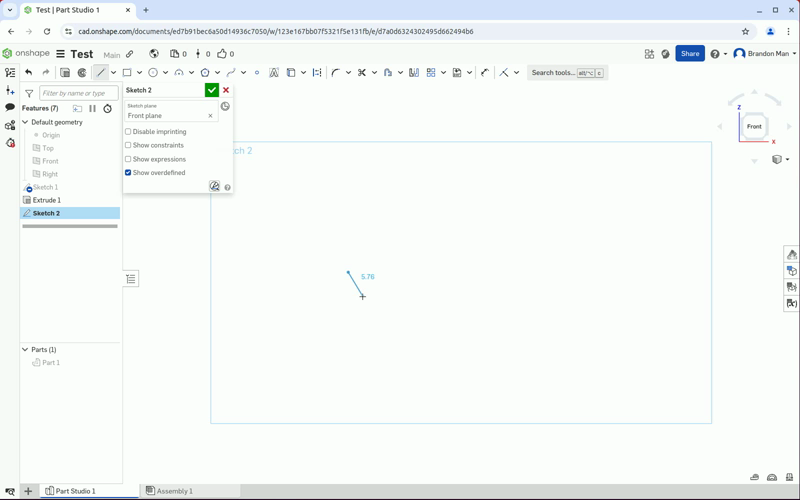
click(362, 296)
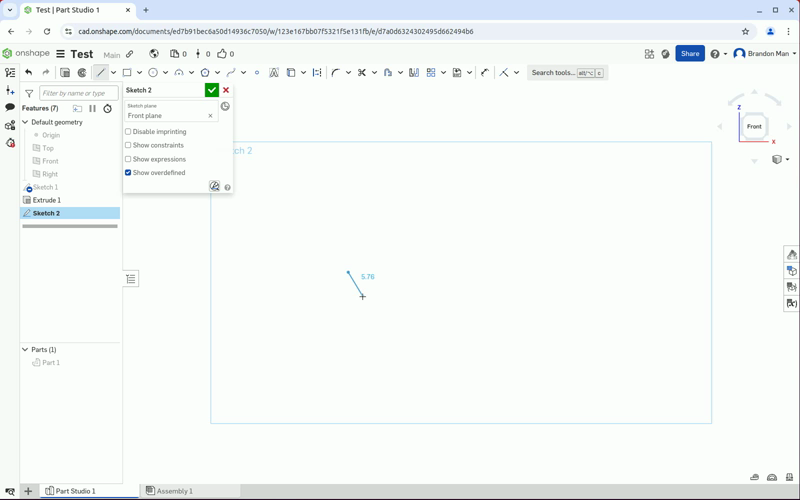
key_up(shift)
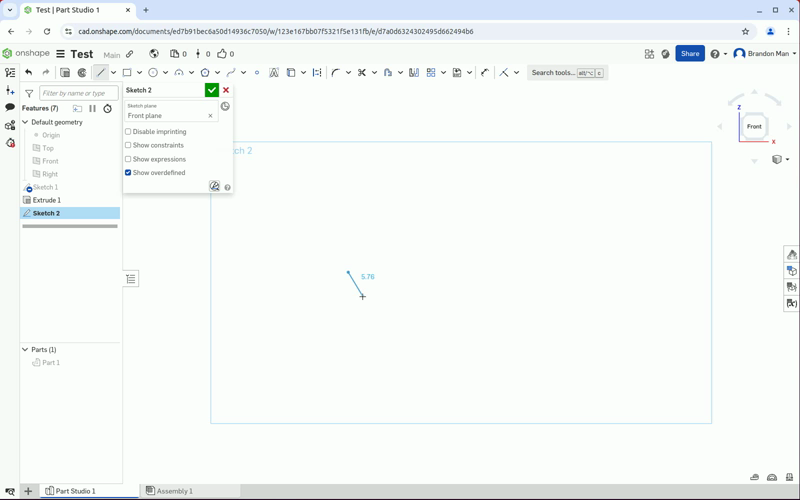
key_down(shift)
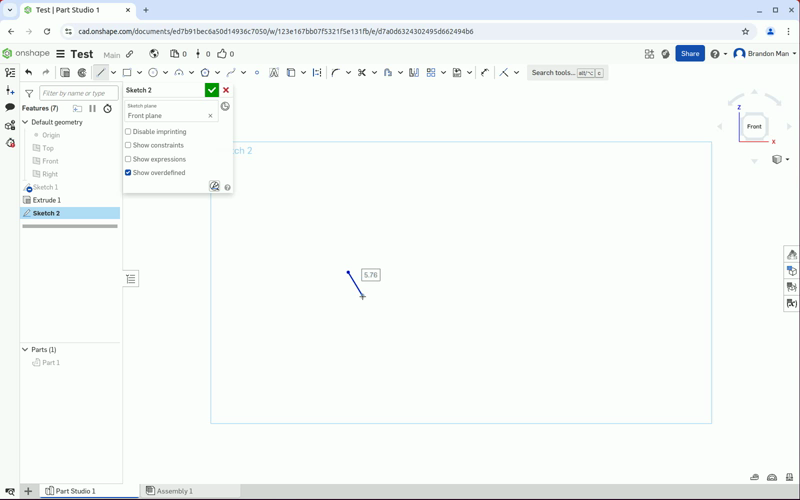
mouse_move(438, 252)
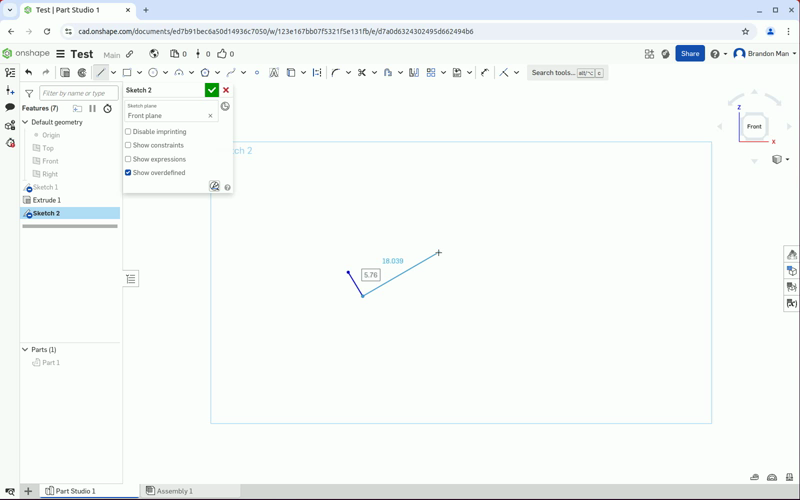
click(438, 252)
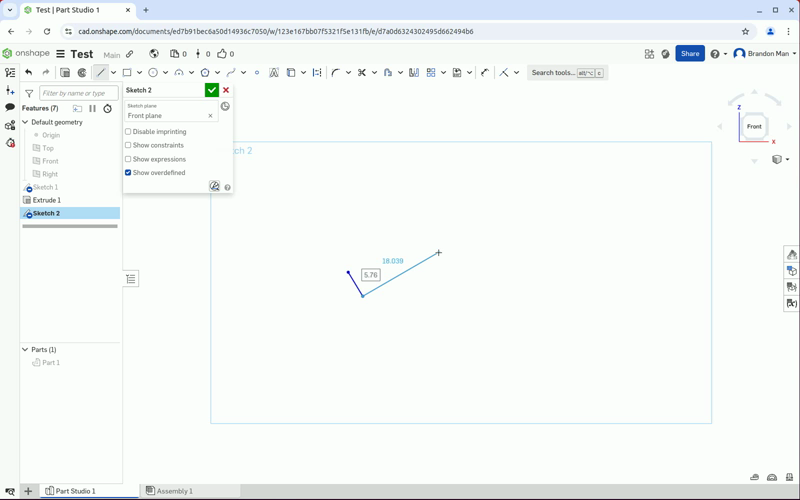
key_up(shift)
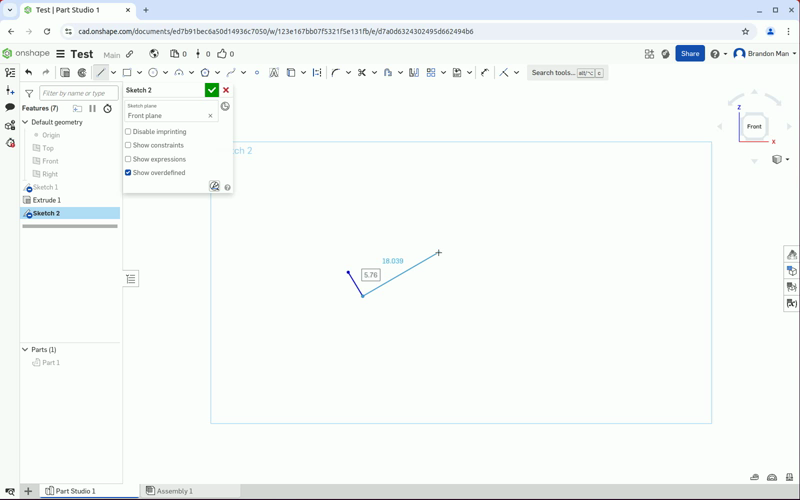
key_down(shift)
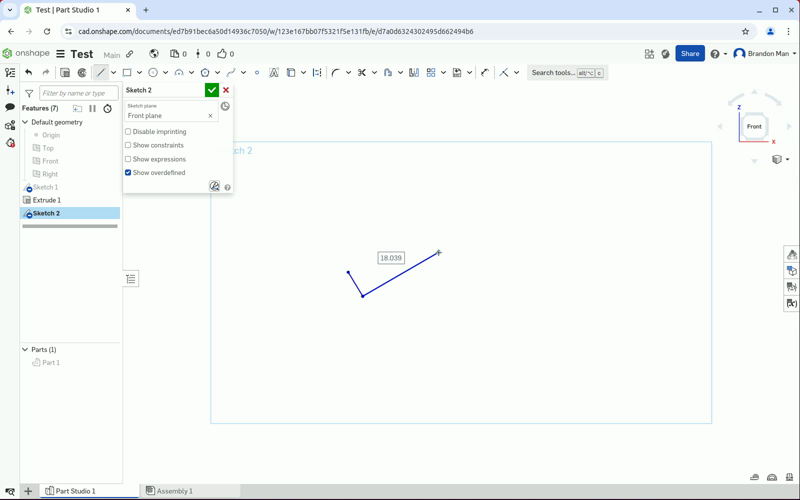
mouse_move(468, 252)
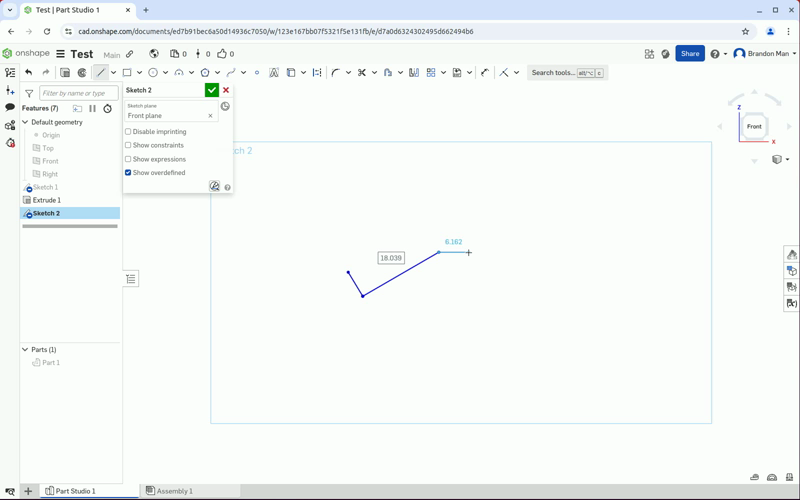
mouse_move(460, 252)
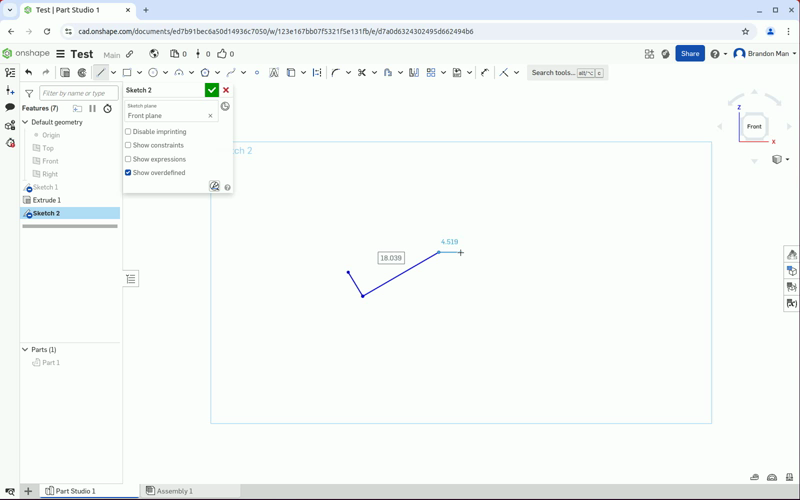
click(460, 252)
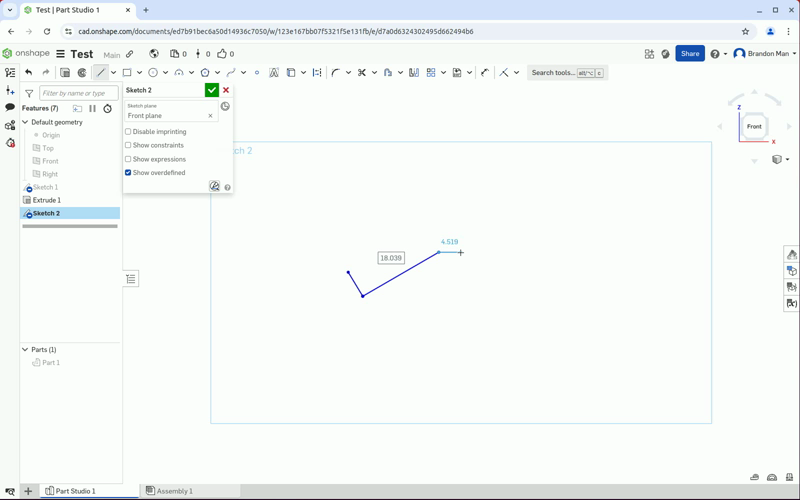
key_up(shift)
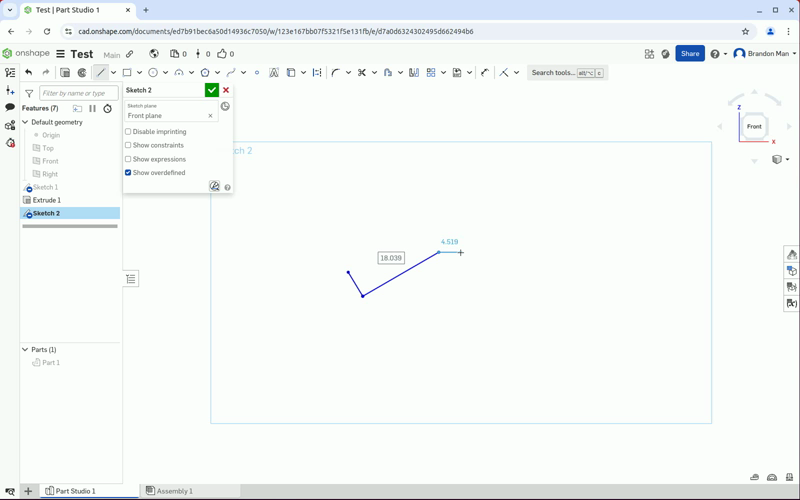
key_down(shift)
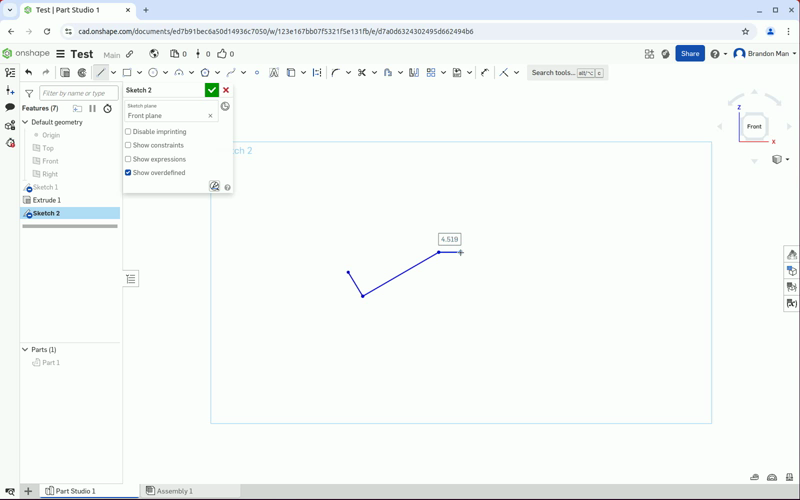
mouse_move(523, 252)
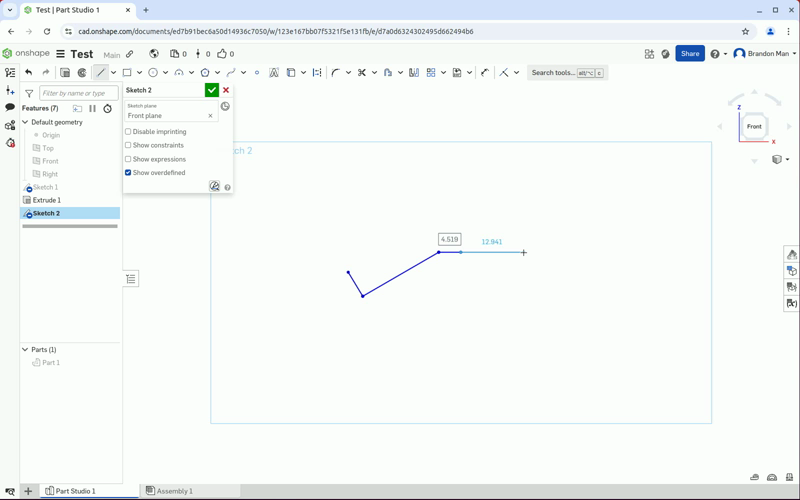
click(523, 252)
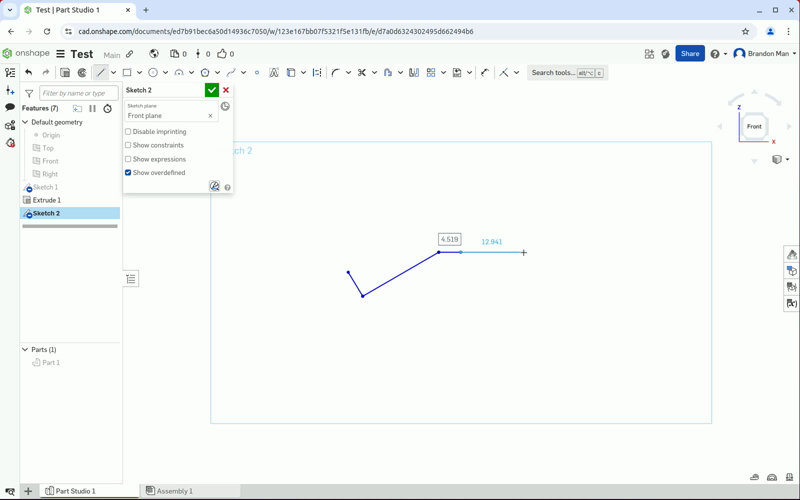
key_up(shift)
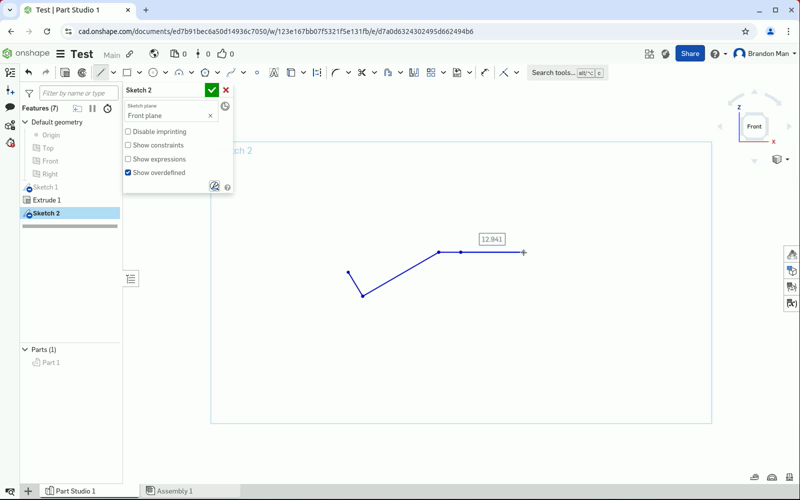
key_down(shift)
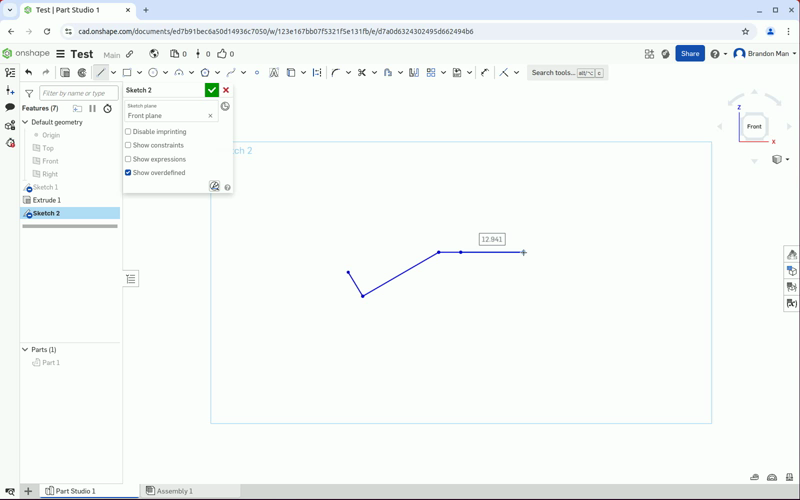
mouse_move(553, 252)
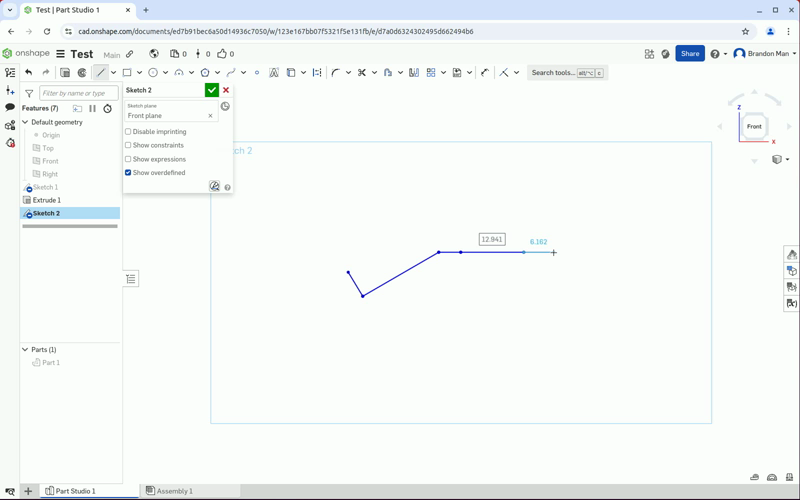
mouse_move(523, 220)
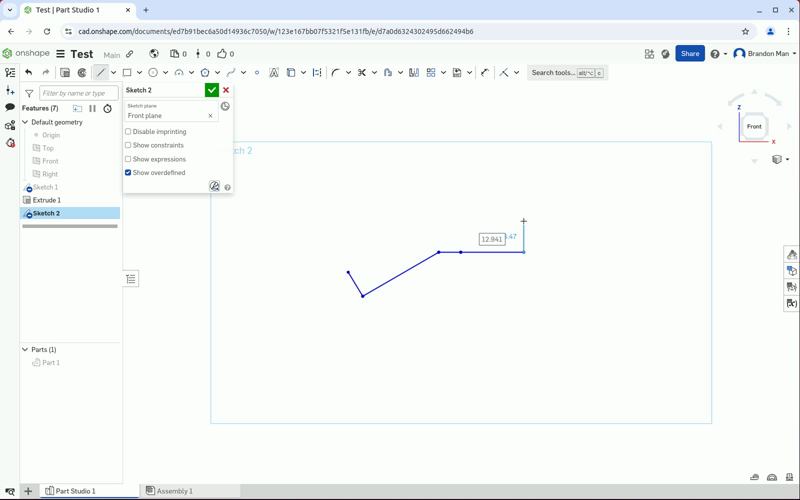
click(523, 220)
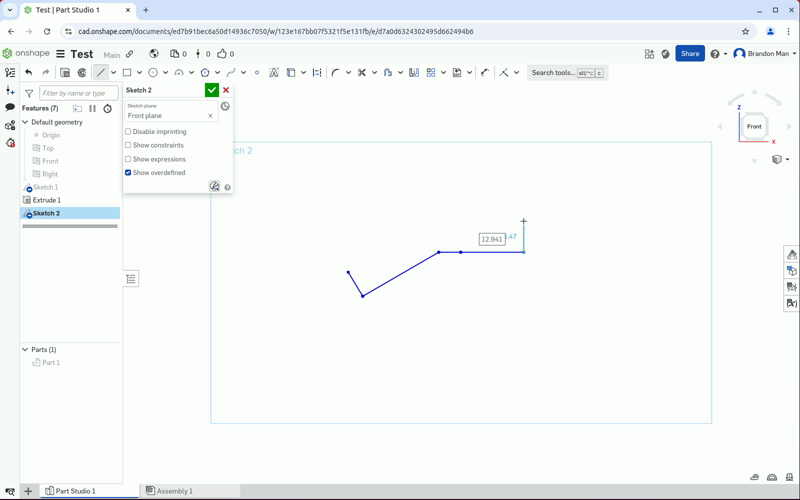
key_up(shift)
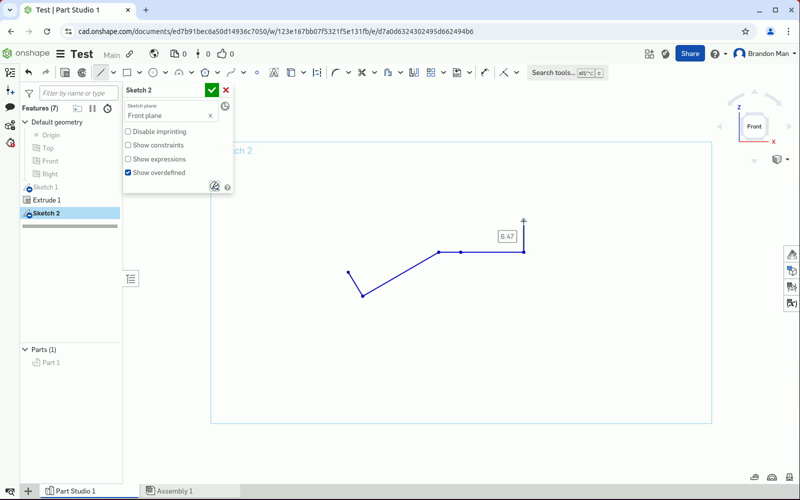
key_down(shift)
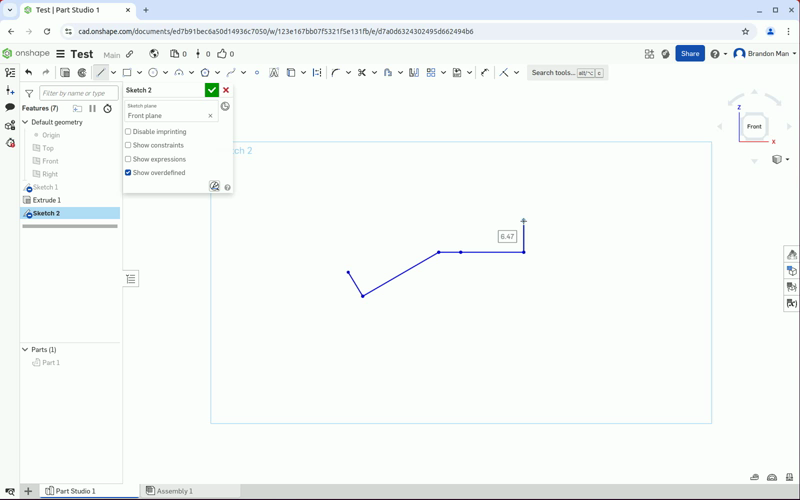
mouse_move(460, 220)
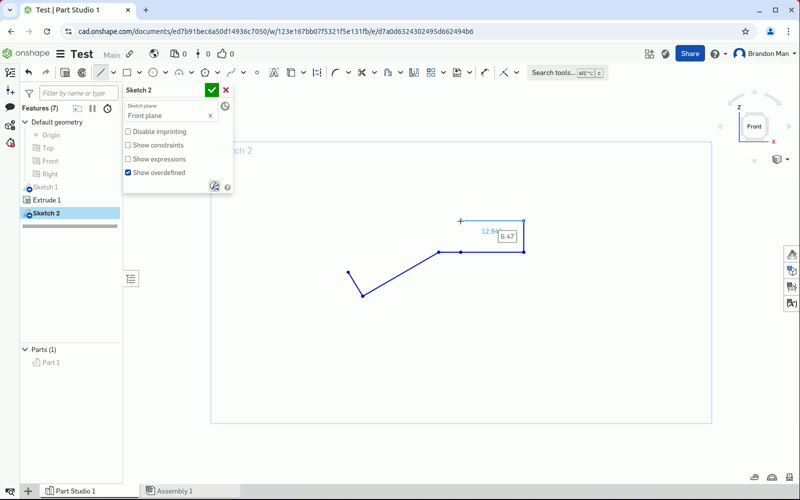
click(460, 220)
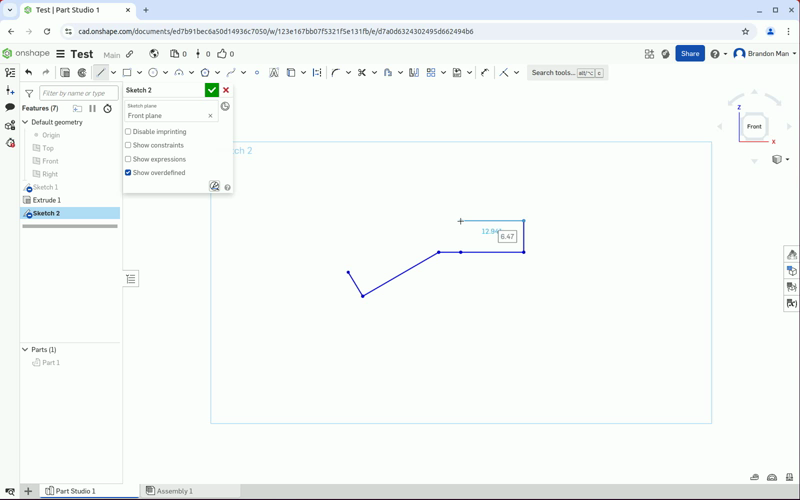
key_up(shift)
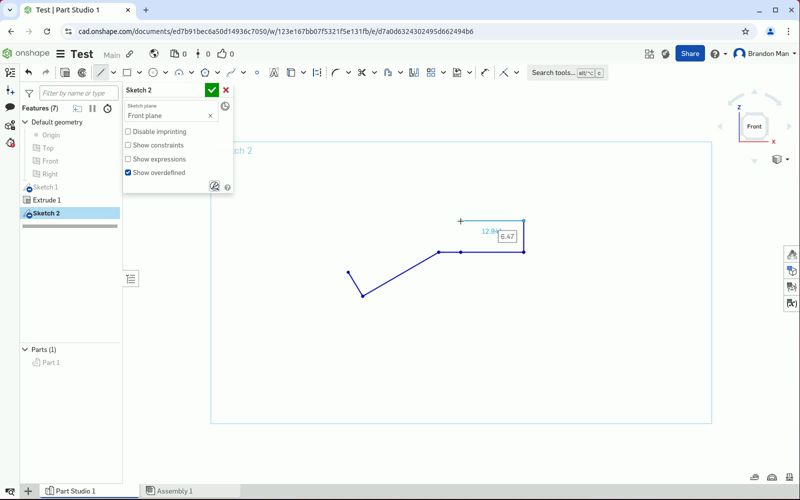
key_down(shift)
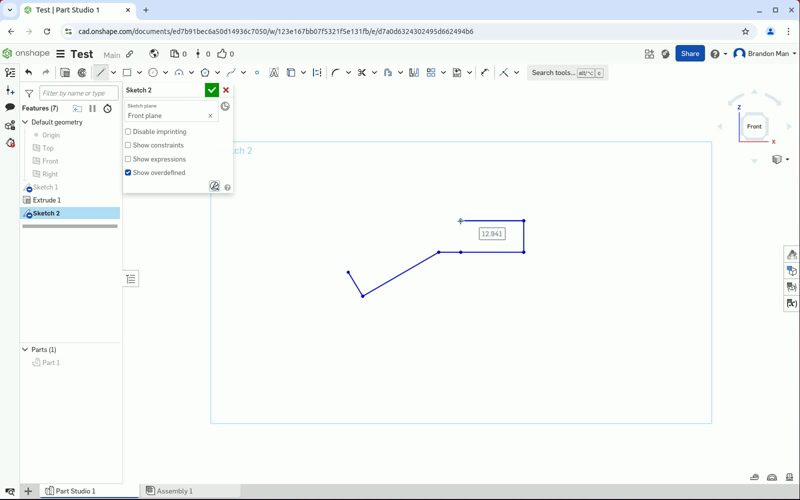
mouse_move(490, 220)
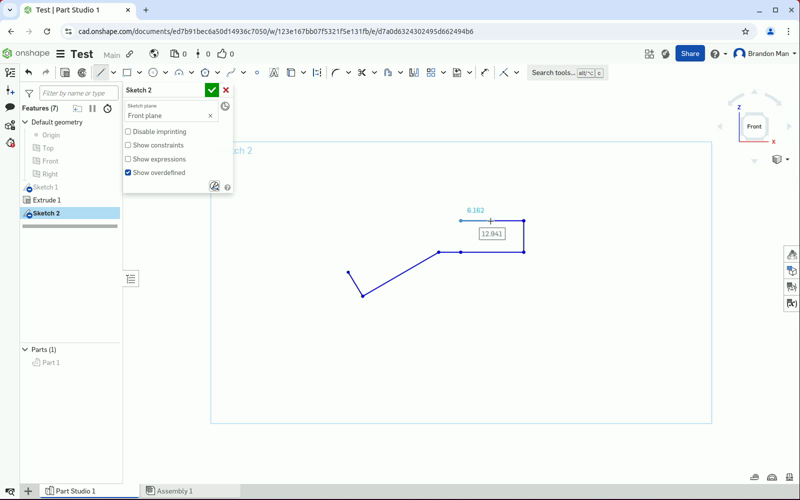
mouse_move(438, 220)
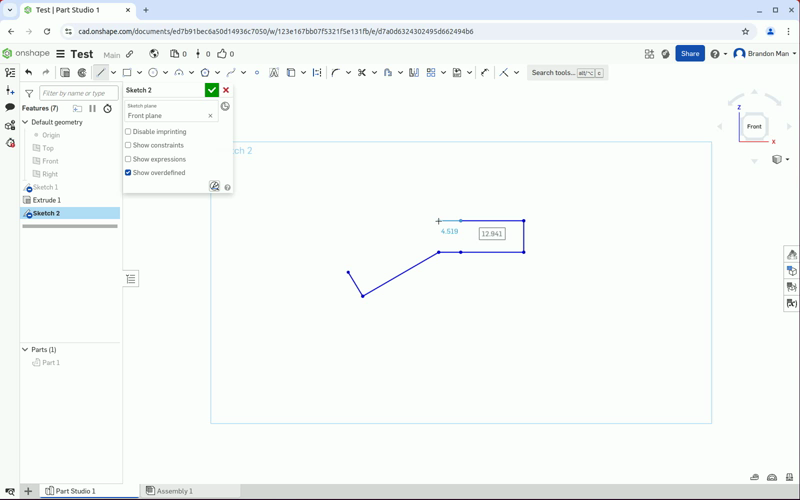
click(438, 220)
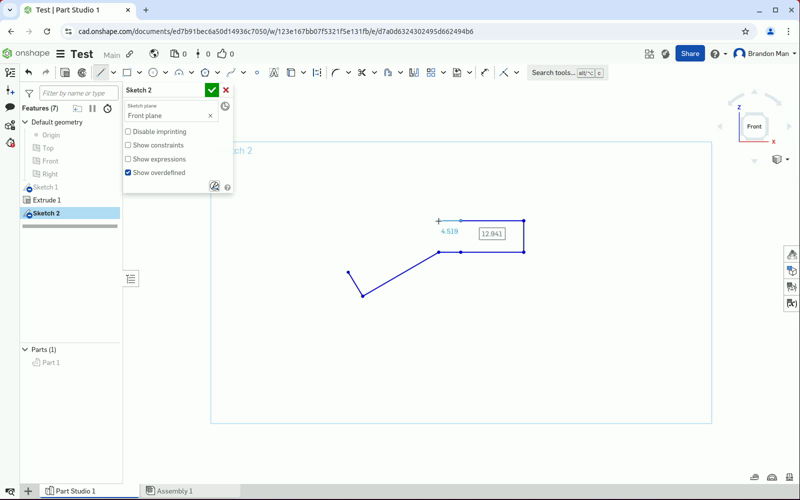
key_up(shift)
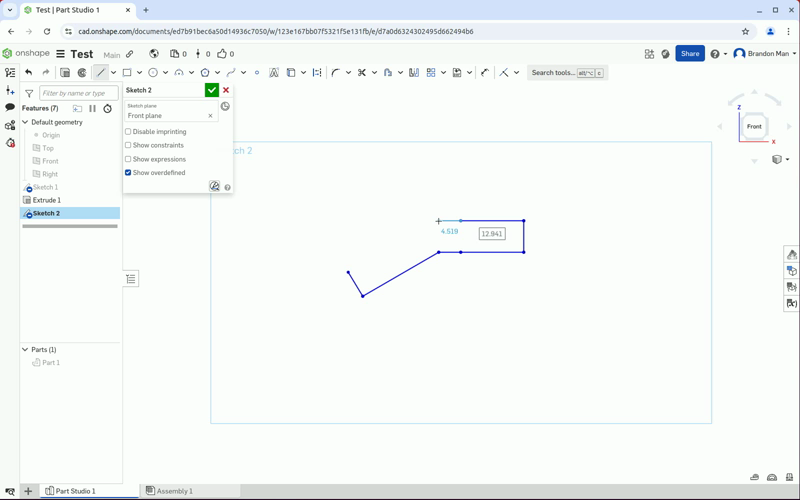
key_down(shift)
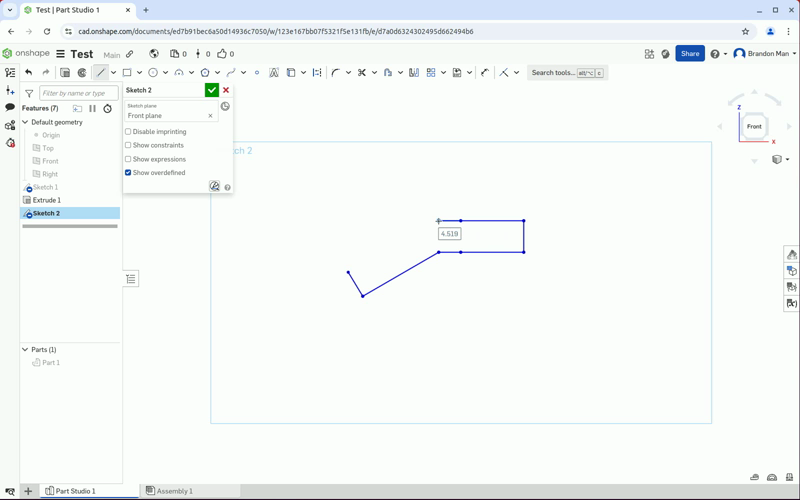
mouse_move(468, 220)
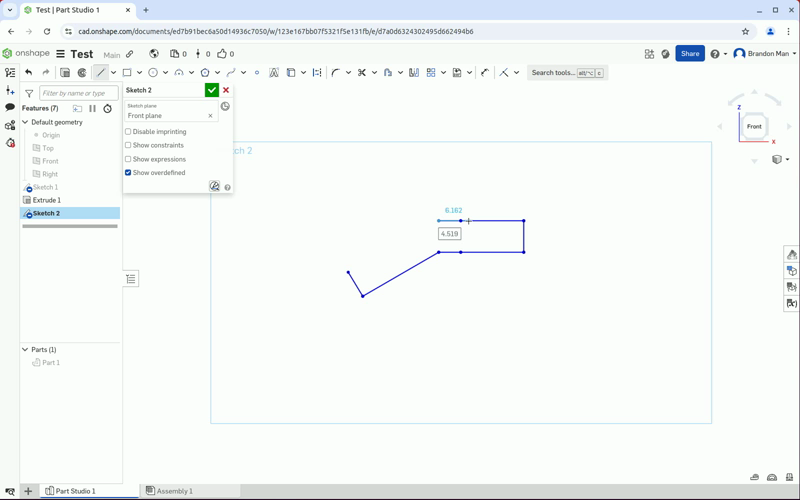
mouse_move(394, 246)
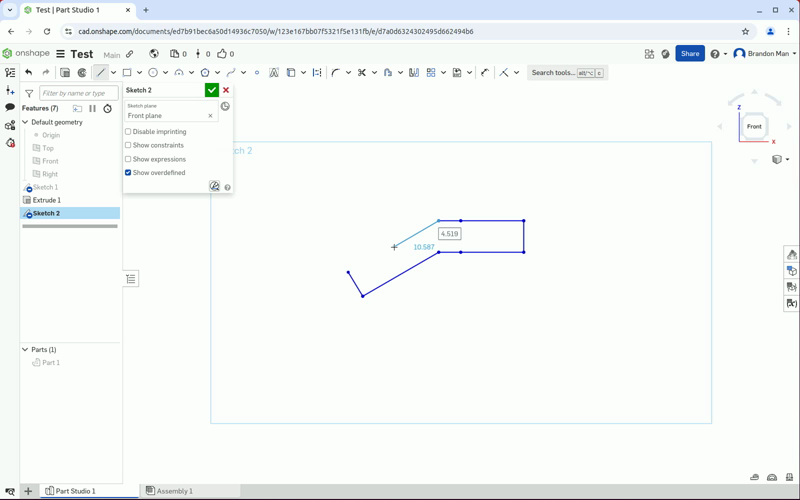
click(394, 246)
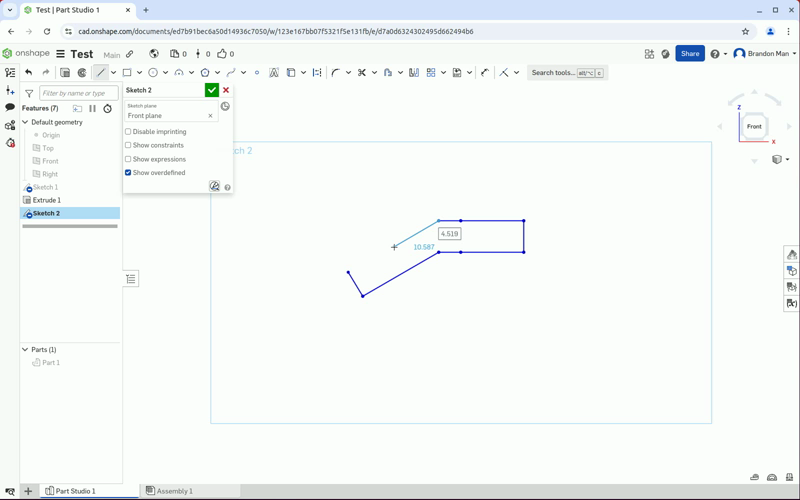
key_up(shift)
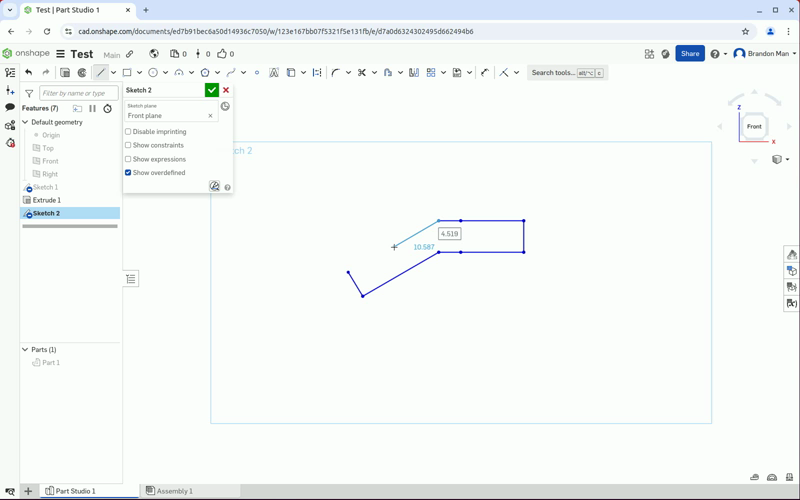
key_down(shift)
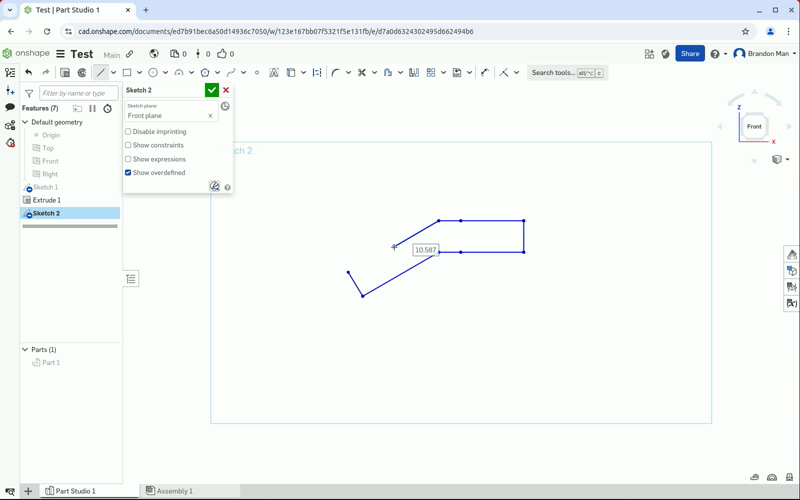
mouse_move(424, 246)
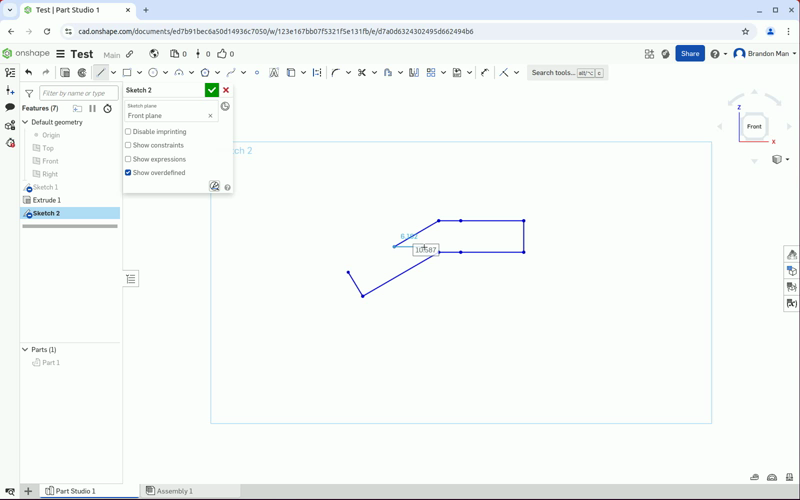
mouse_move(399, 255)
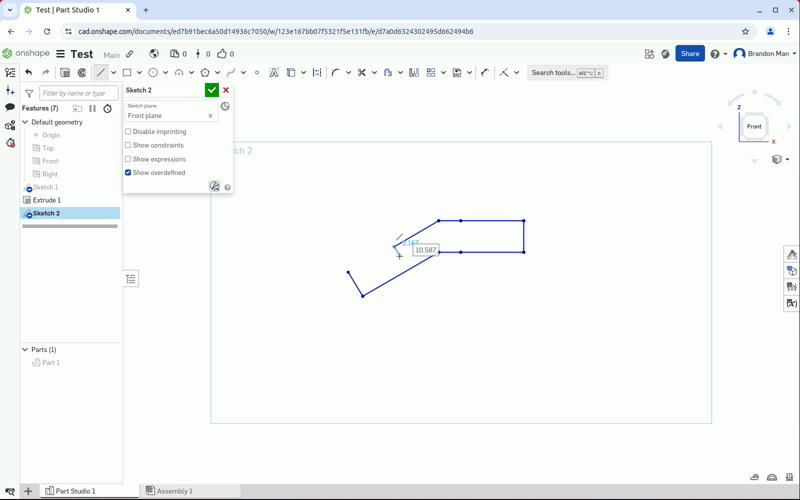
click(399, 255)
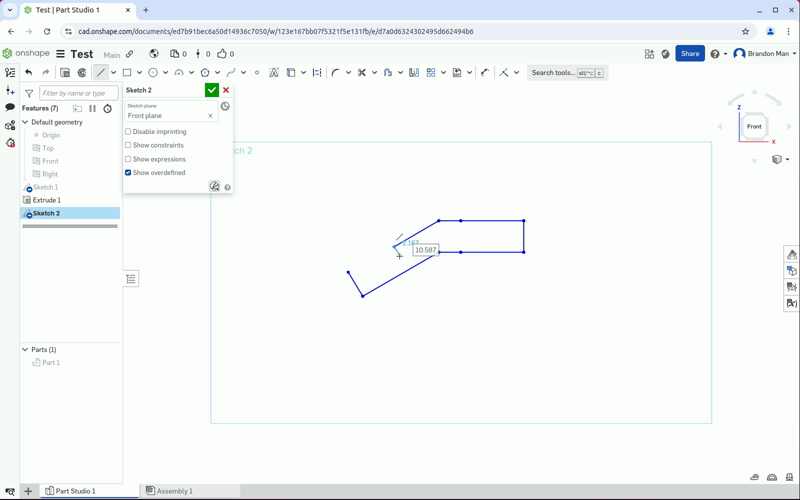
key_up(shift)
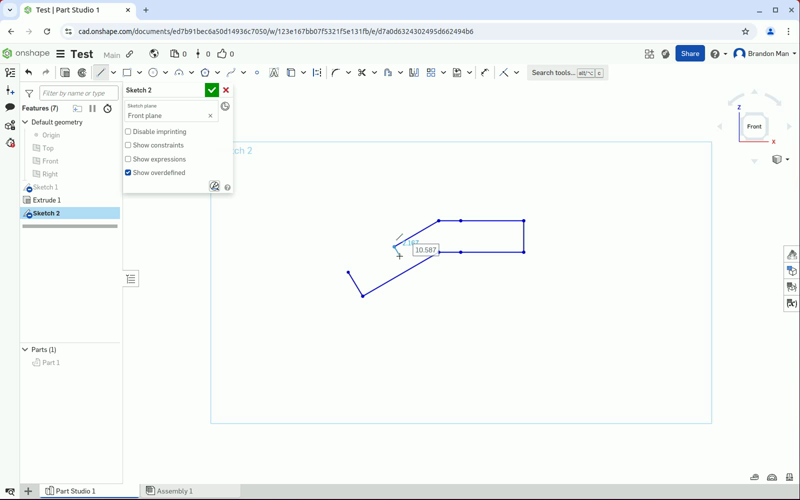
key_down(shift)
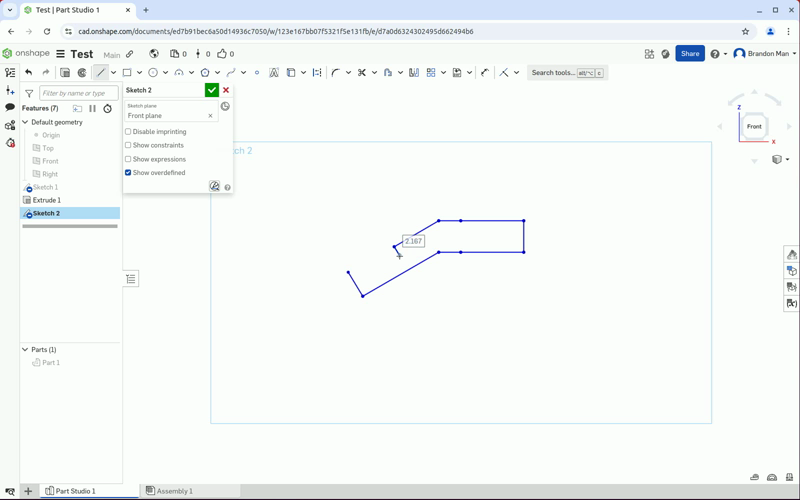
mouse_move(429, 255)
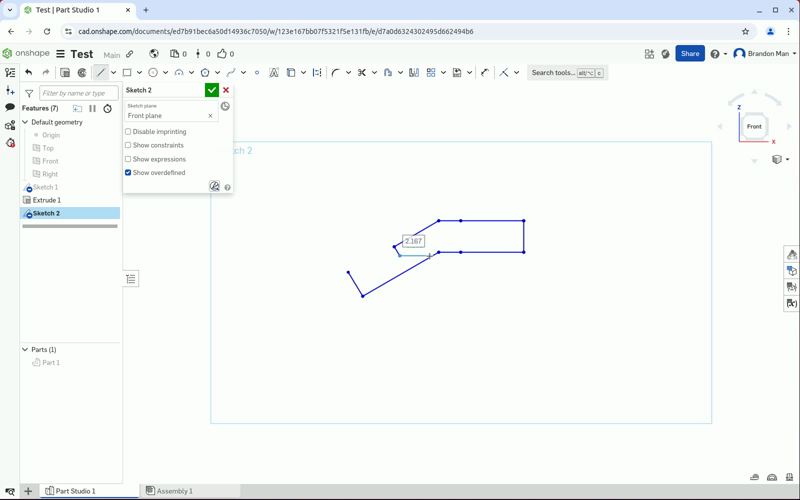
mouse_move(381, 264)
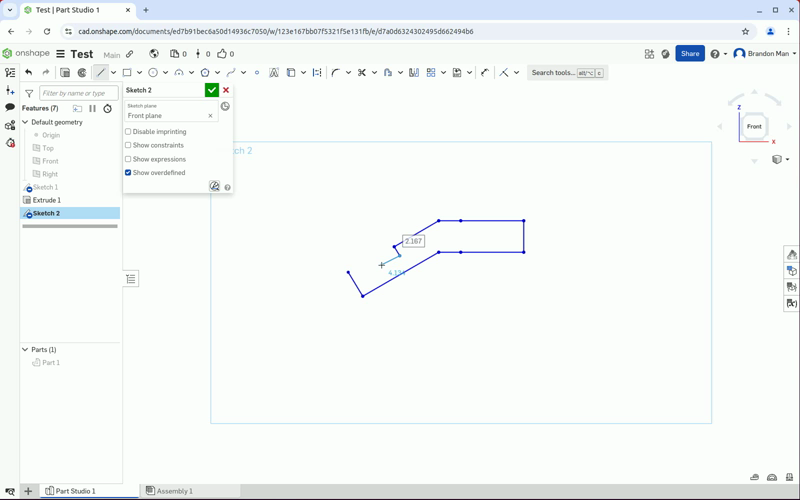
click(381, 264)
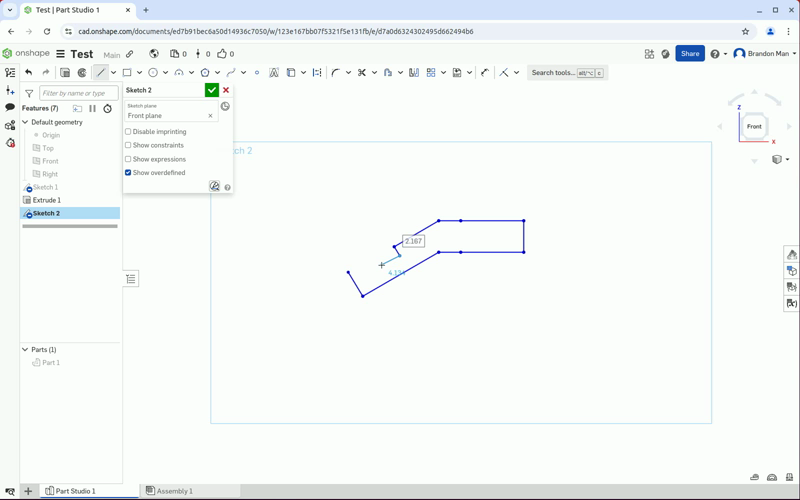
key_up(shift)
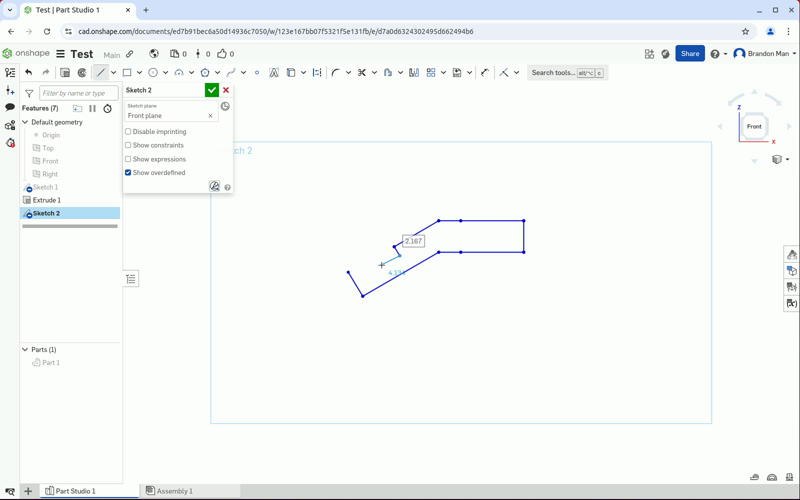
key_down(shift)
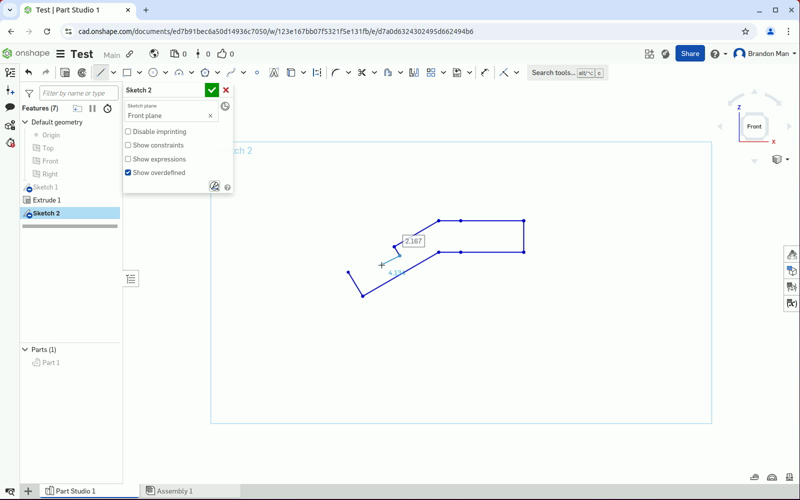
mouse_move(411, 264)
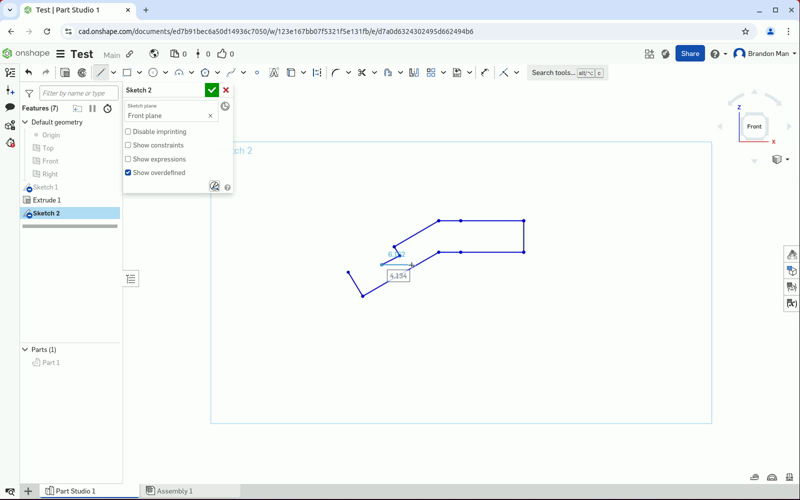
mouse_move(375, 257)
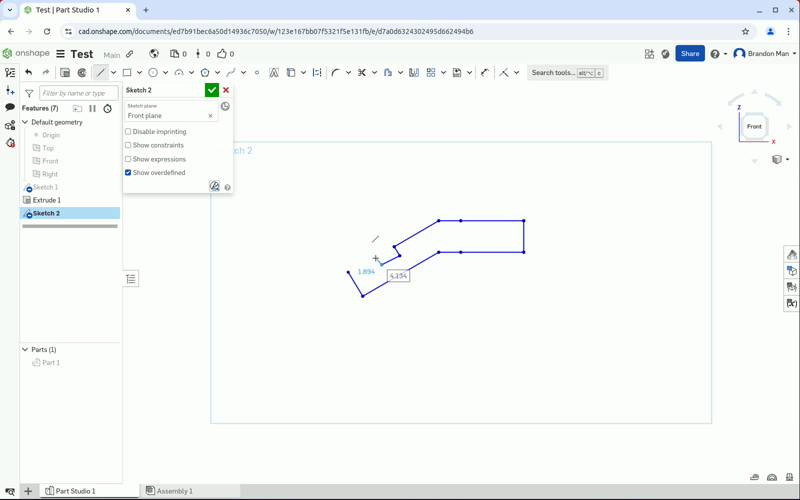
click(375, 257)
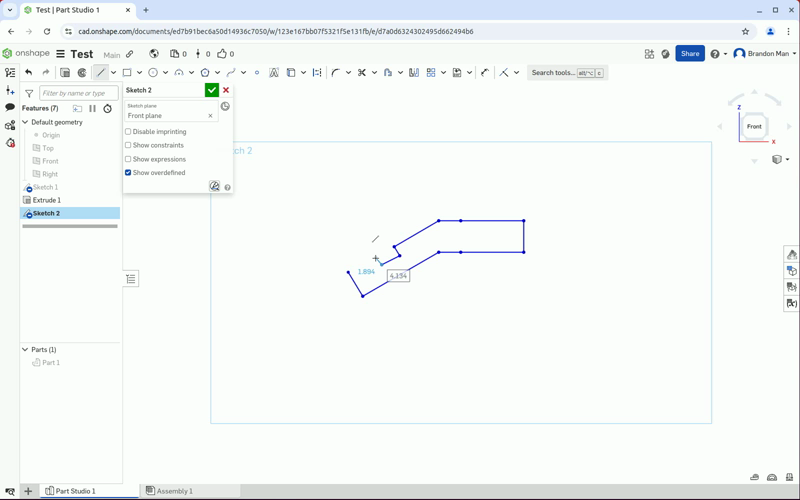
key_up(shift)
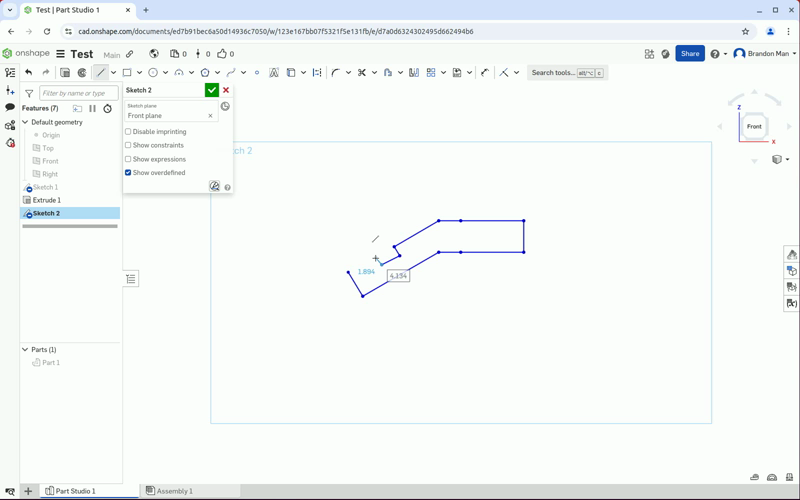
mouse_move(405, 257)
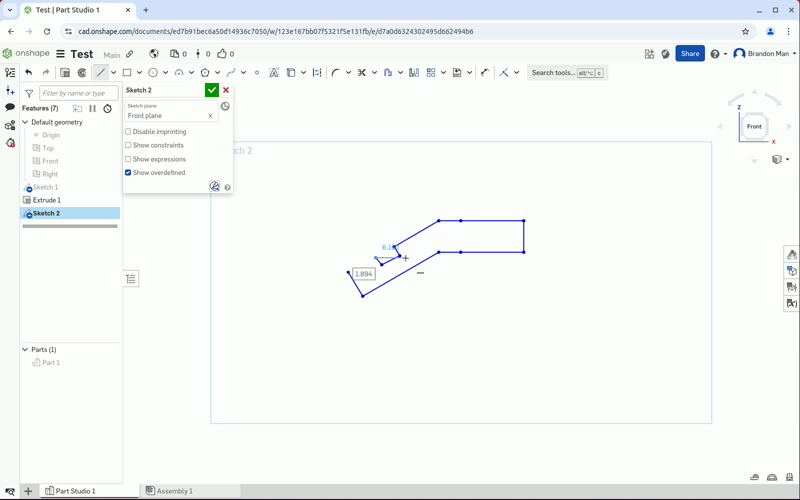
key_down(shift)
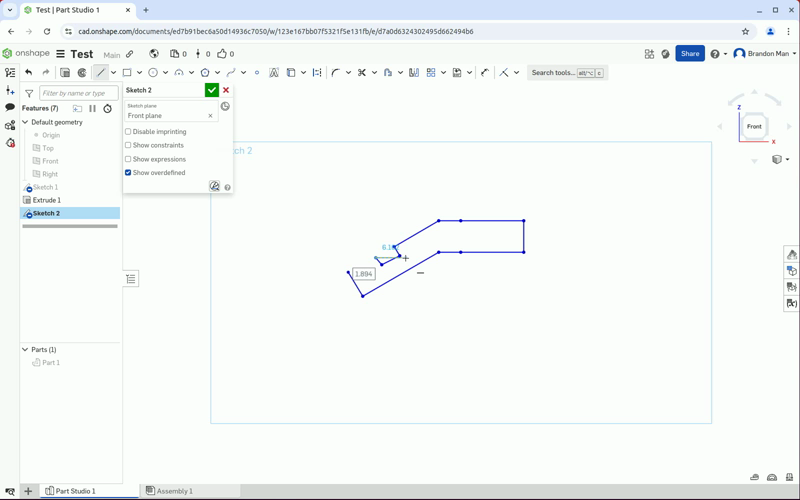
mouse_move(348, 272)
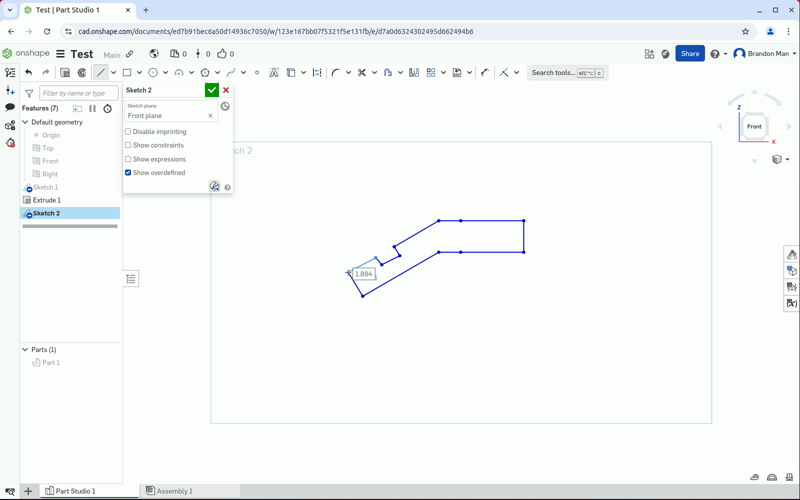
key_up(shift)
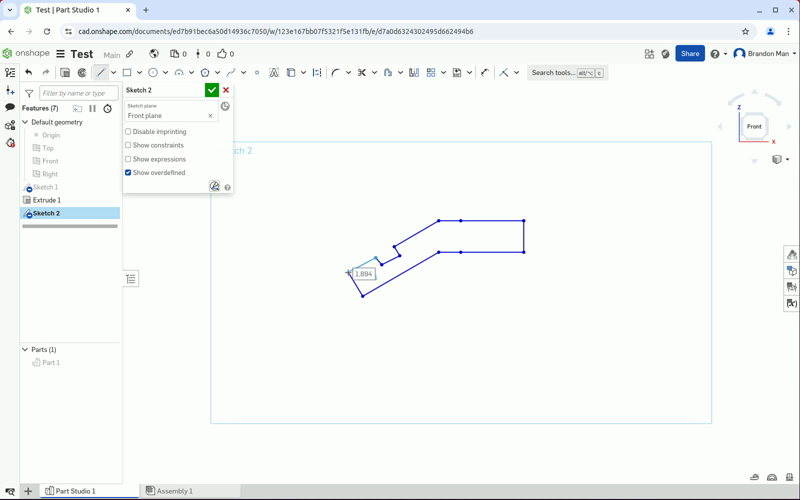
click(348, 272)
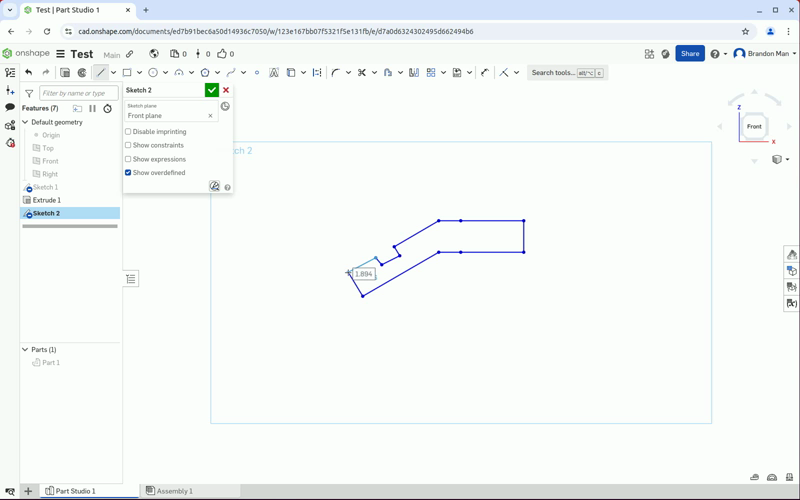
key(esc)
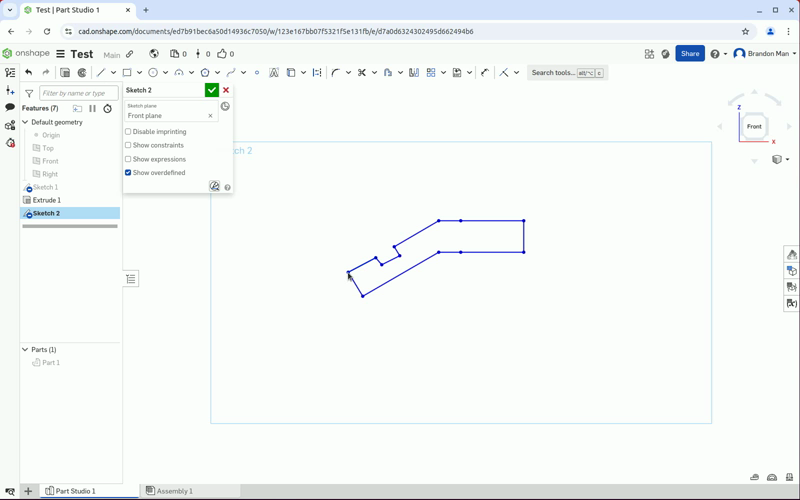
mouse_move(497, 242)
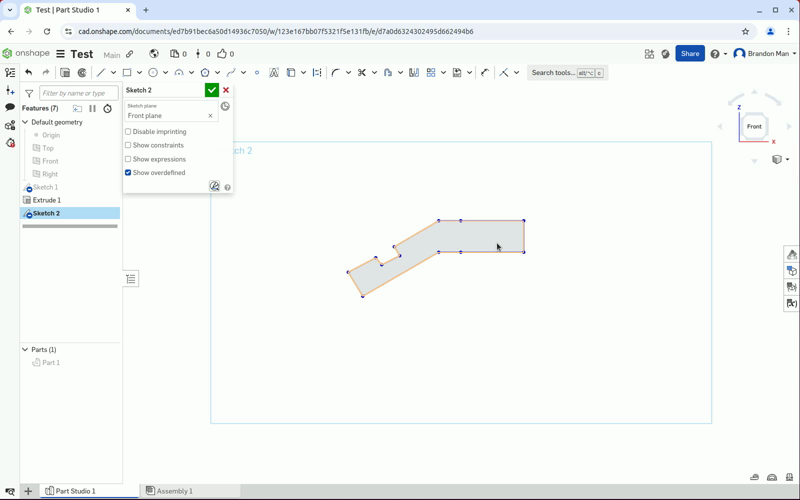
click(497, 242)
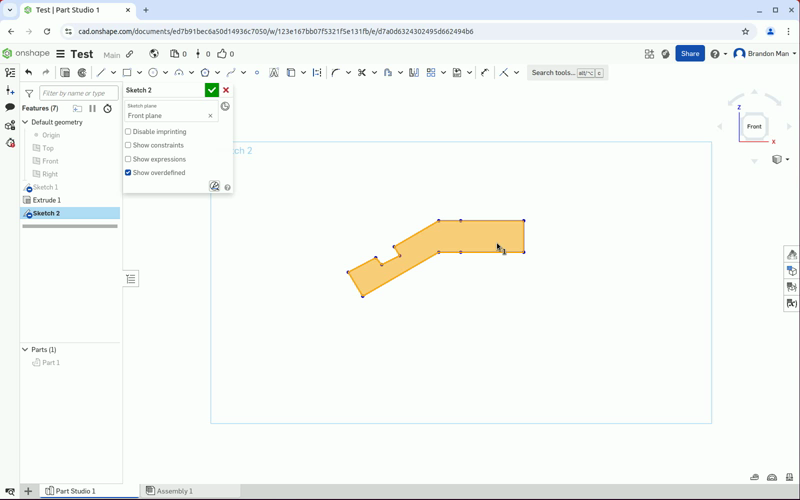
mouse_move(73, 352)
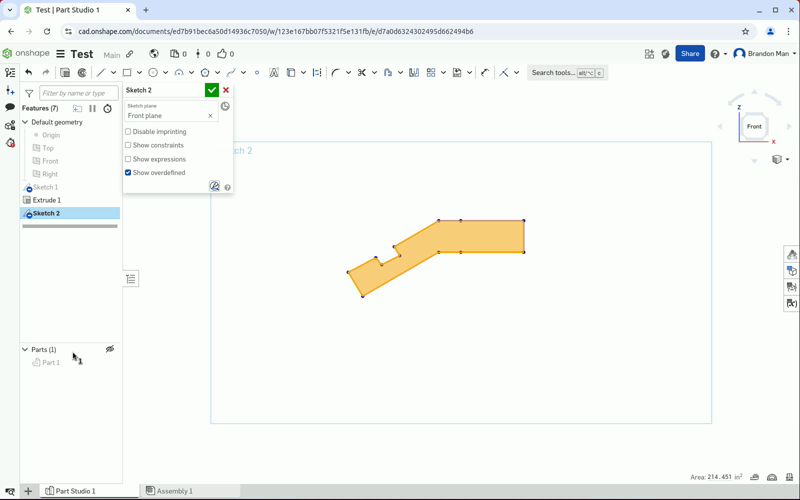
key(shift+y)
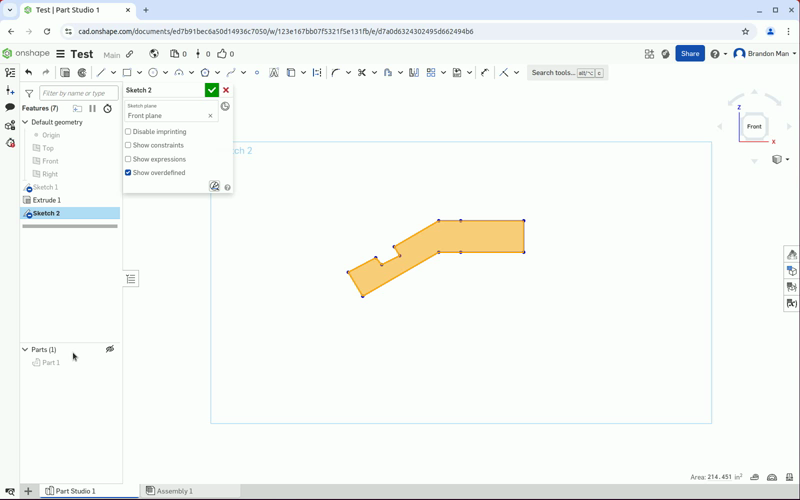
key(shift+e)
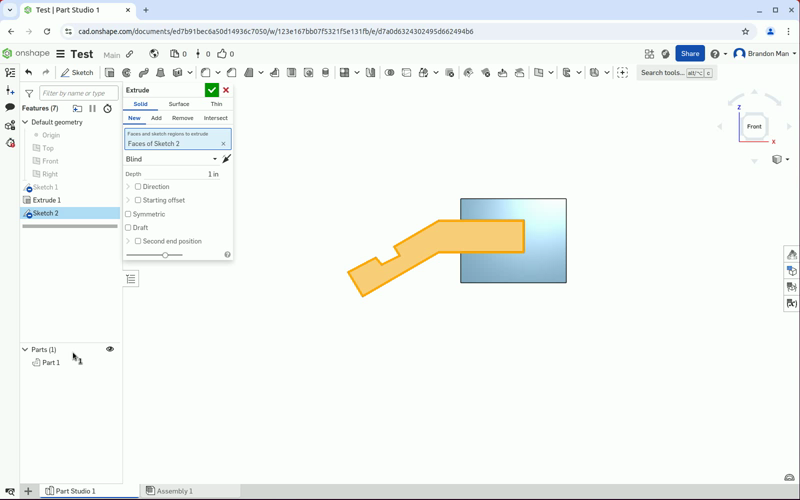
mouse_move(143, 106)
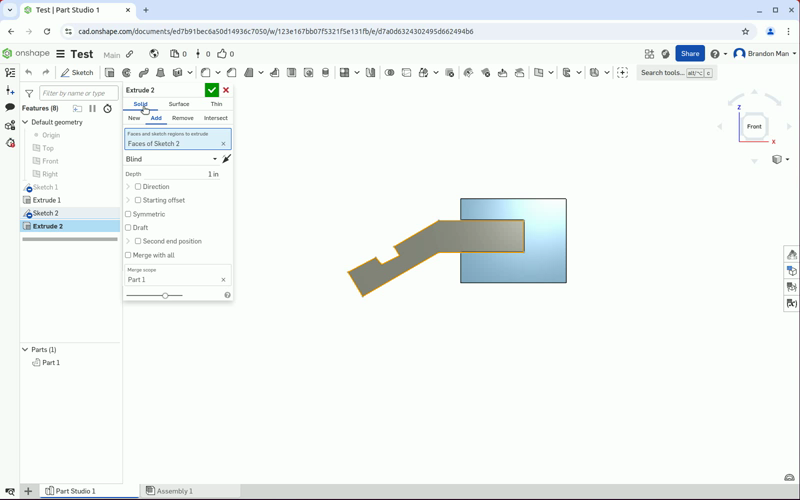
click(143, 106)
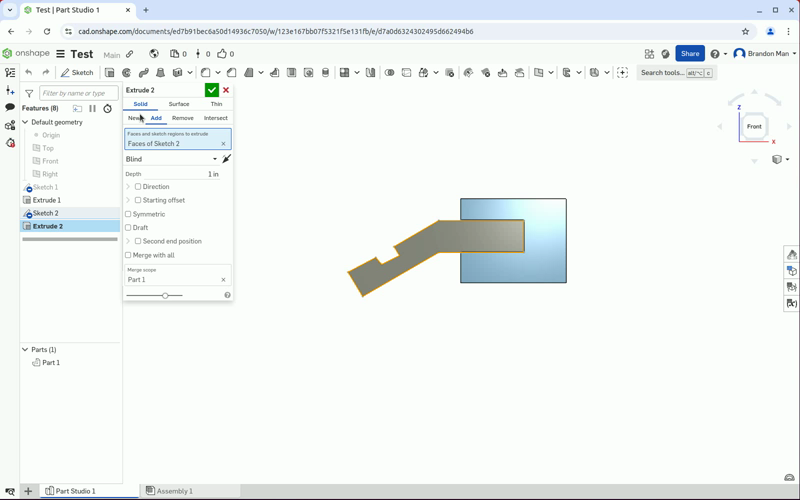
mouse_move(137, 120)
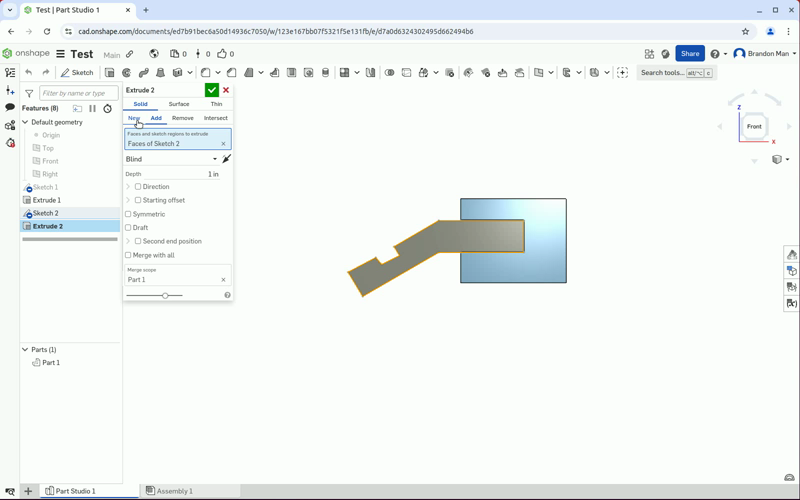
click(137, 120)
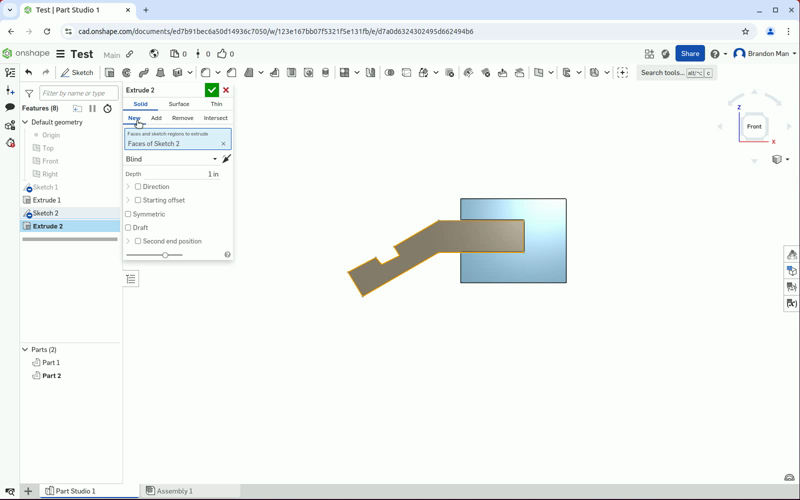
key(tab, 4)
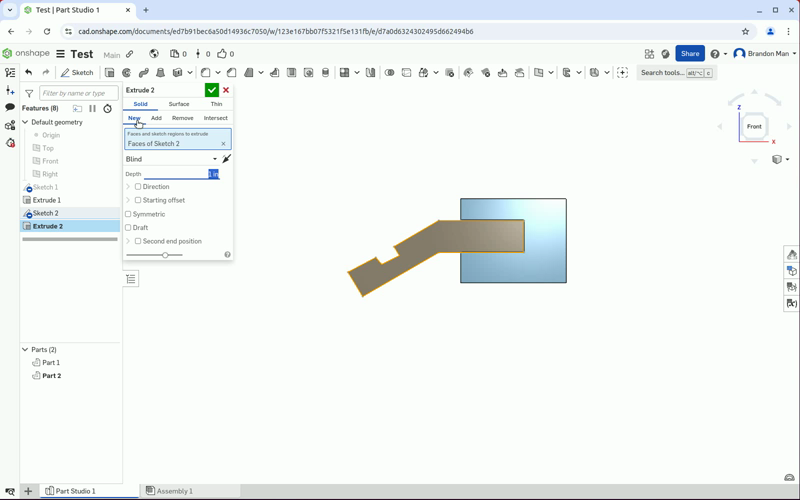
text(4.333)
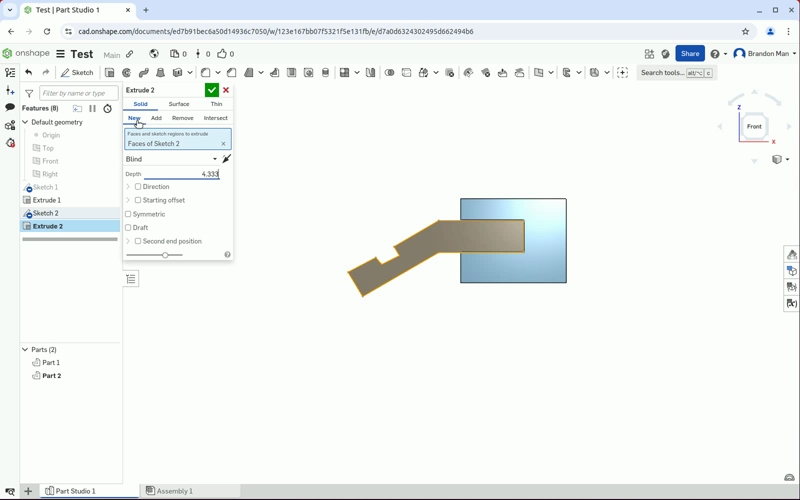
key(enter)
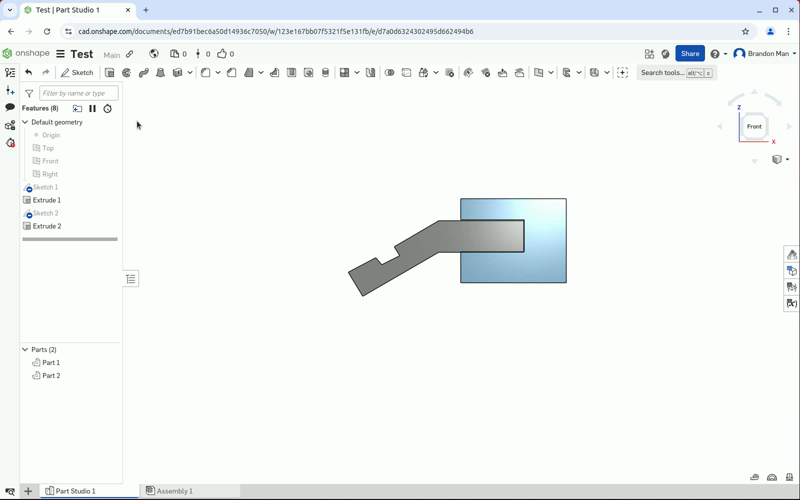
key(shift+h)
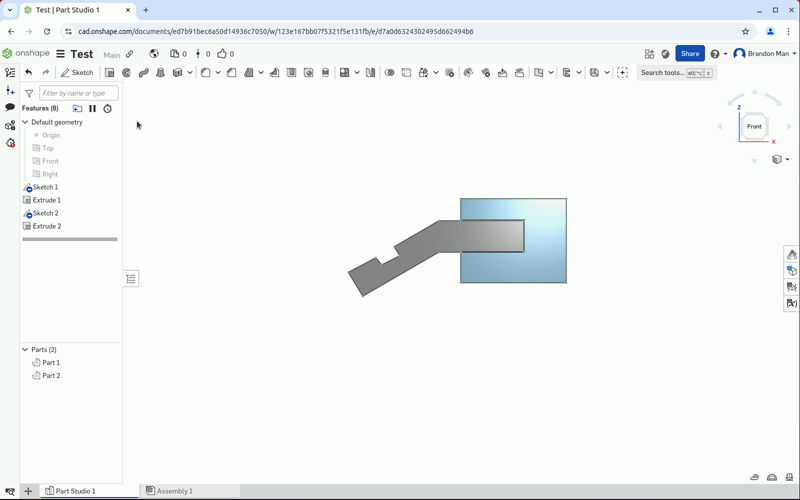
key(shift+h)
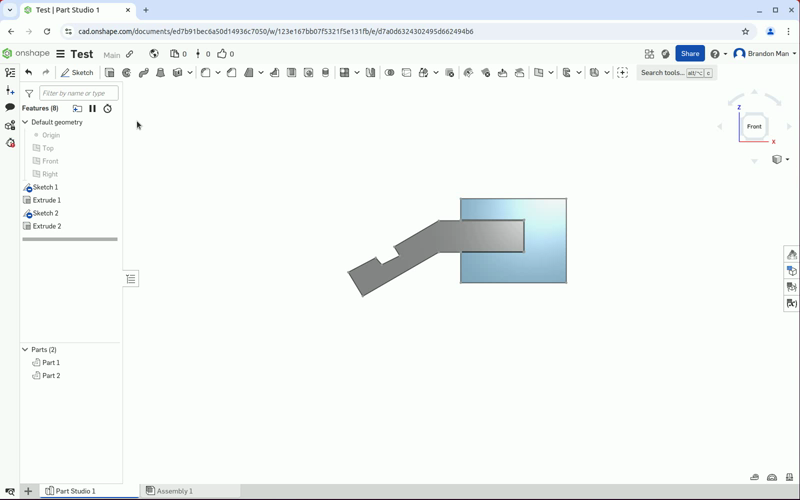
key(shift+7)
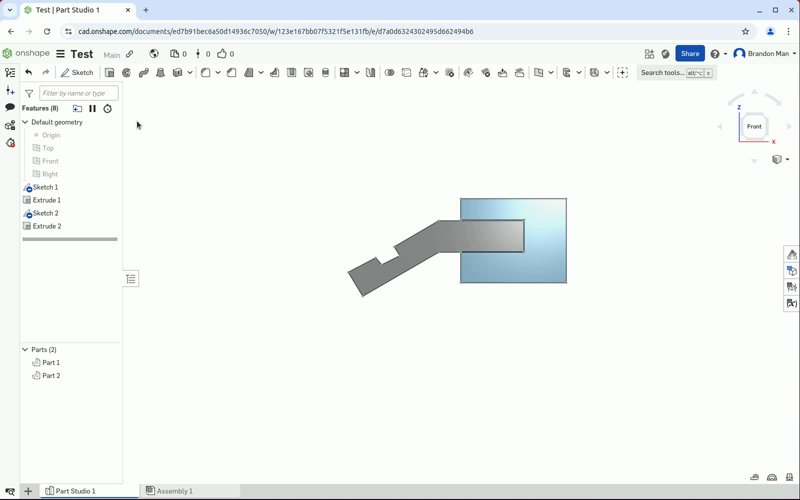
key(left, 2)
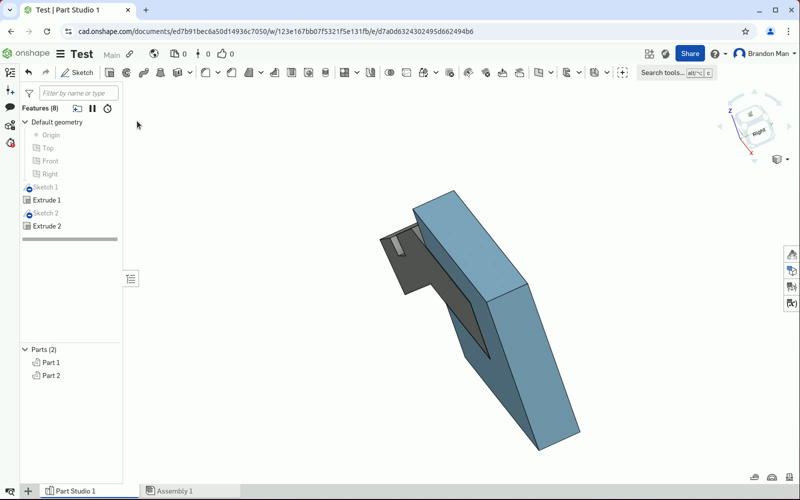
key(down, 2)
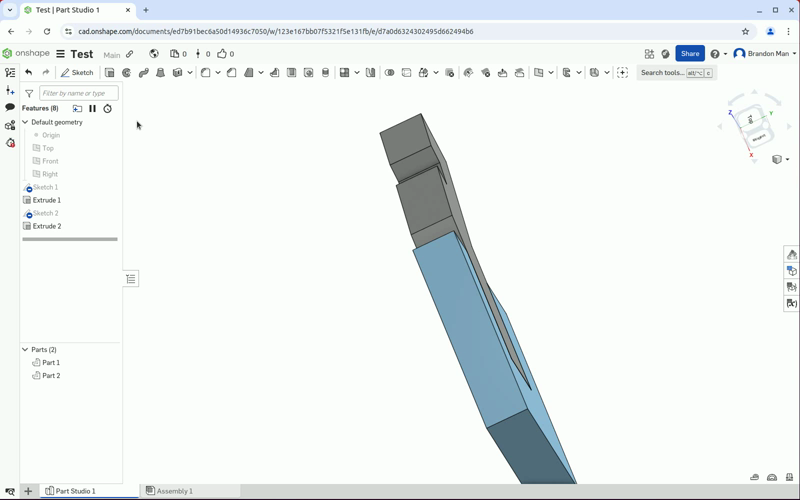
key(up, 2)
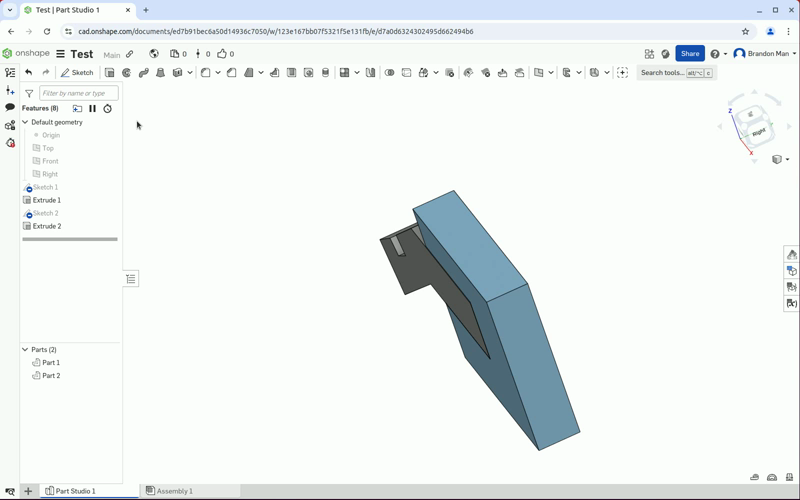
key(right, 2)
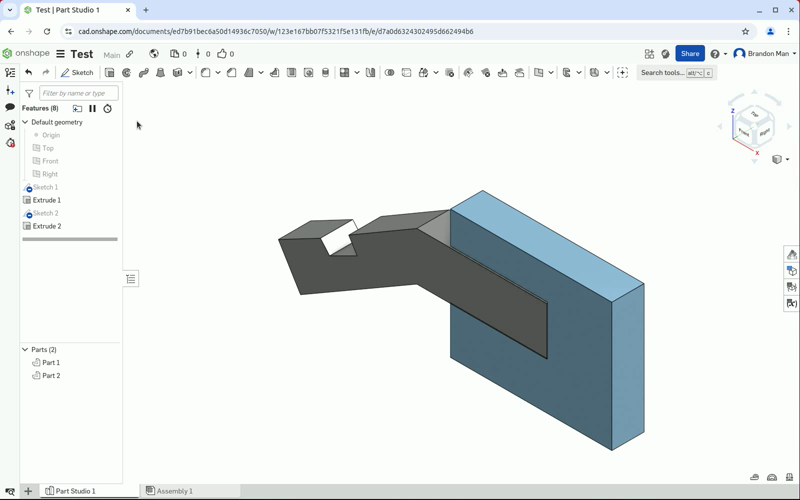
mouse_move(73, 189)
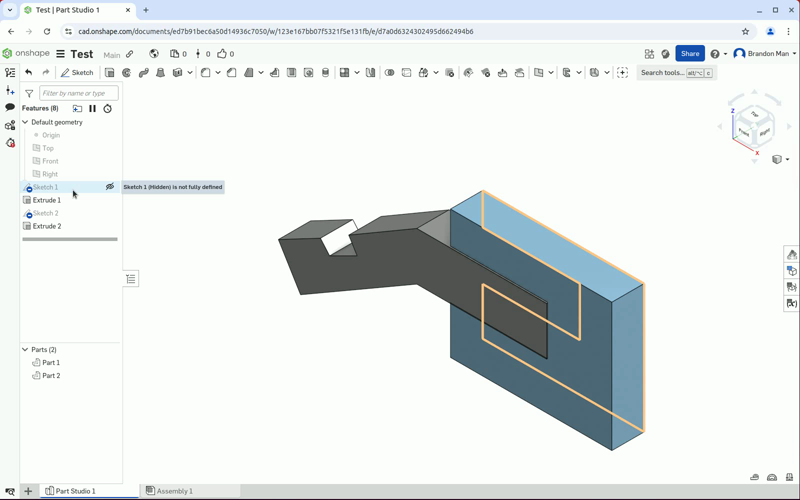
click(73, 189)